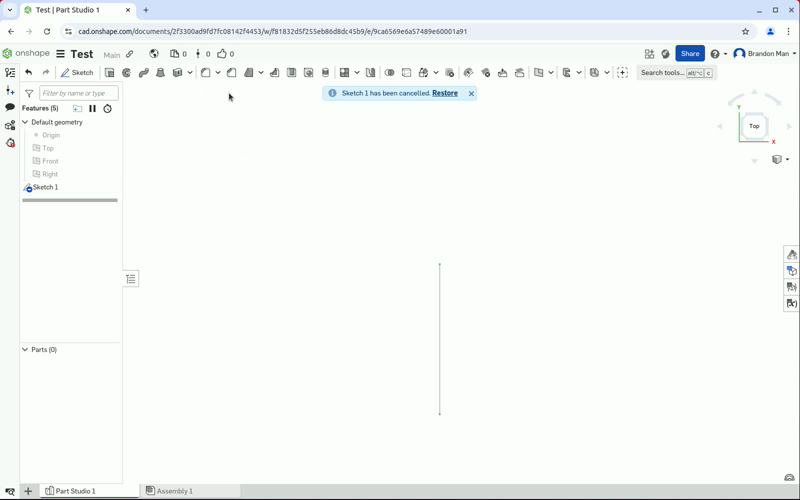
key(shift+h)
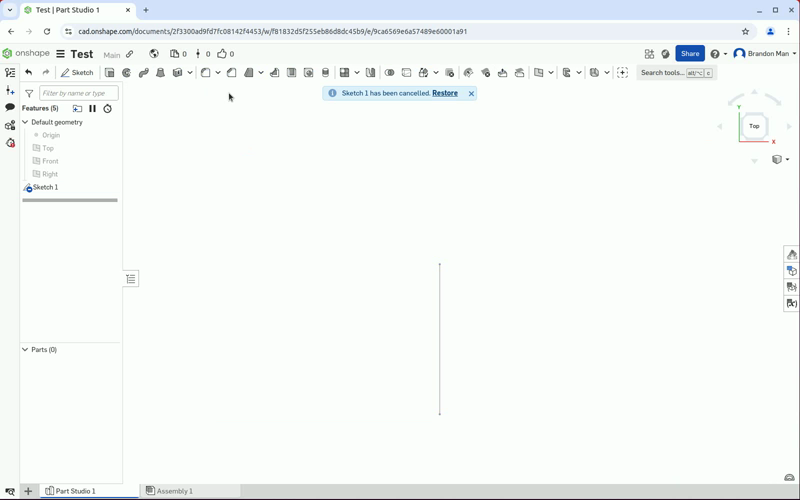
key(shift+s)
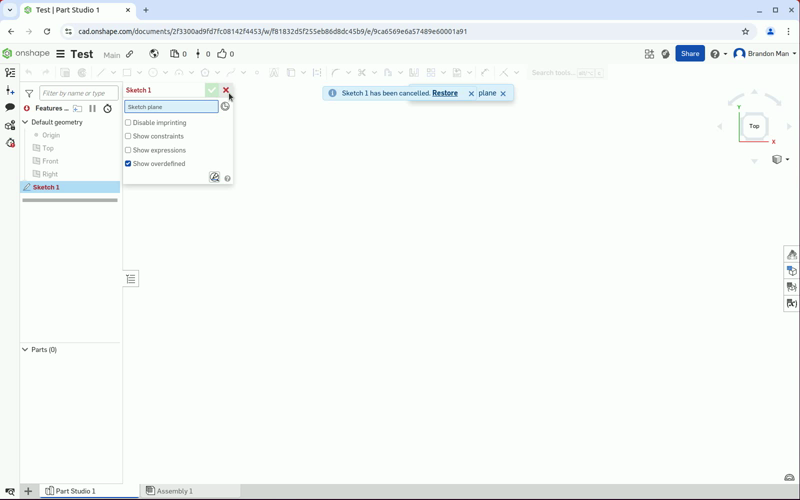
mouse_move(73, 150)
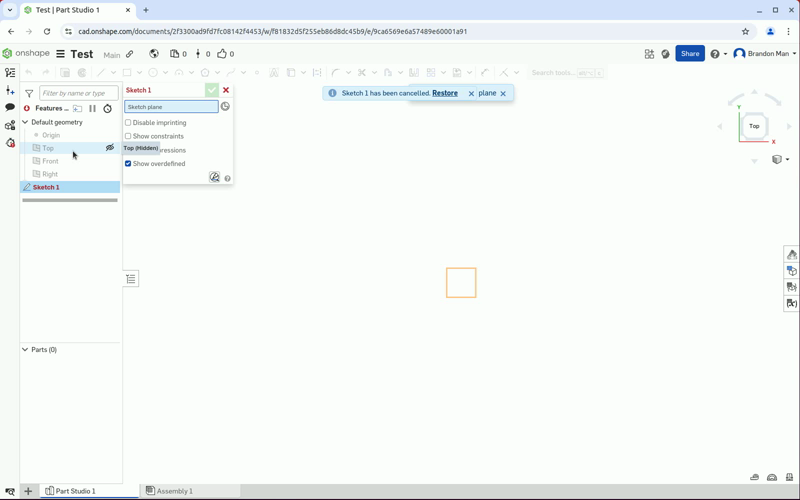
click(73, 150)
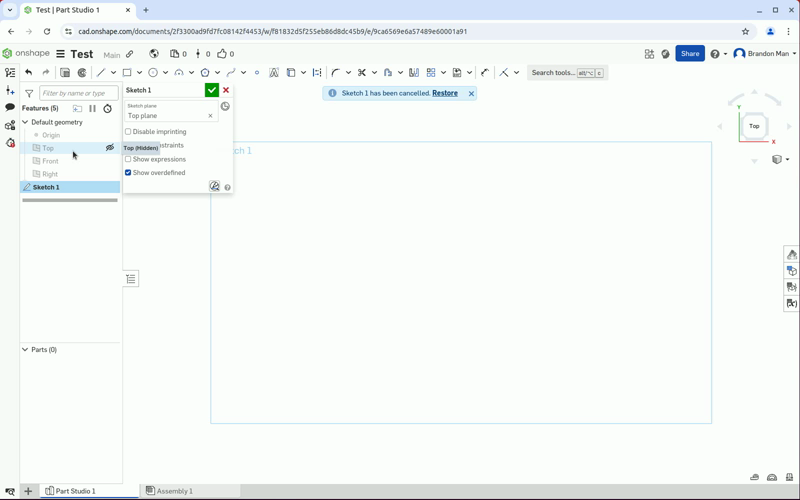
mouse_move(73, 352)
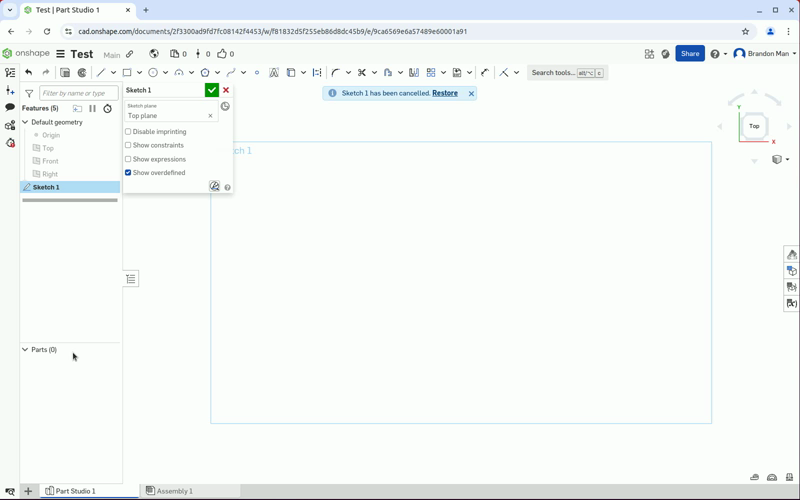
key(y)
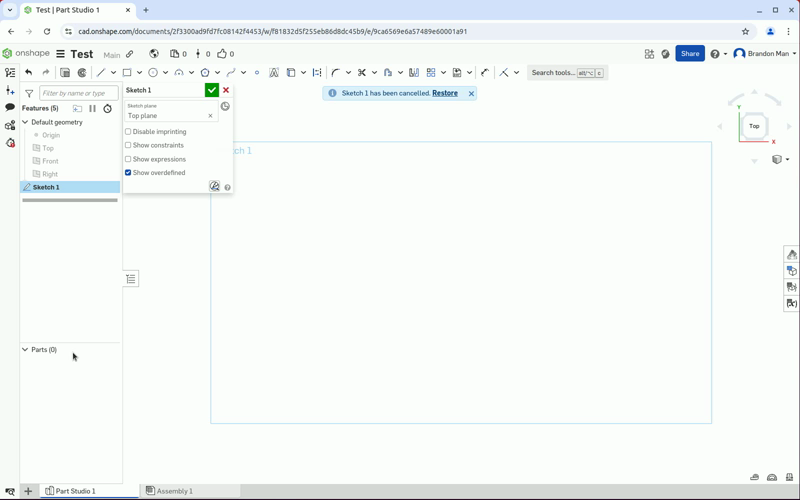
key(c)
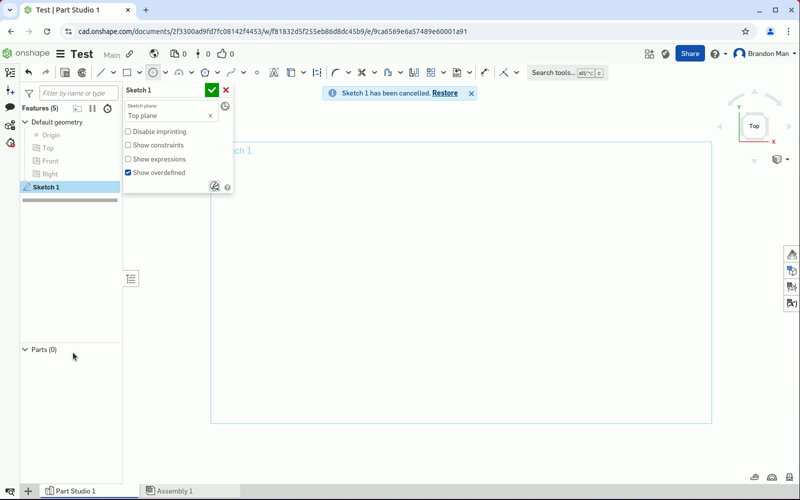
key_down(shift)
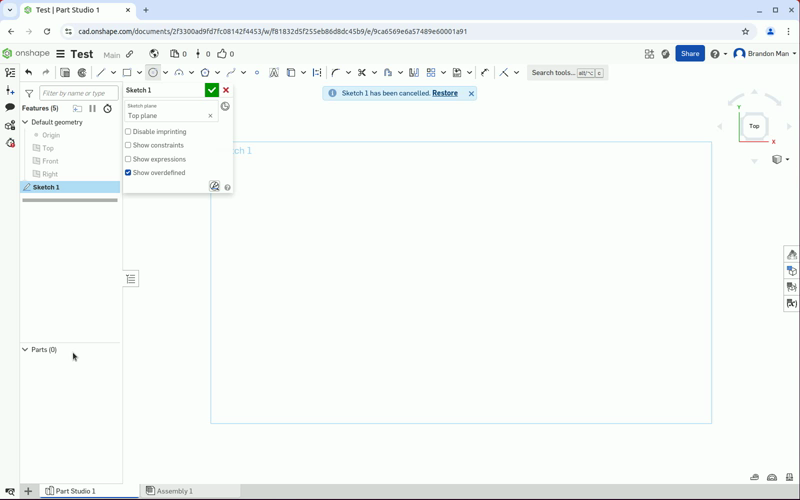
mouse_move(443, 360)
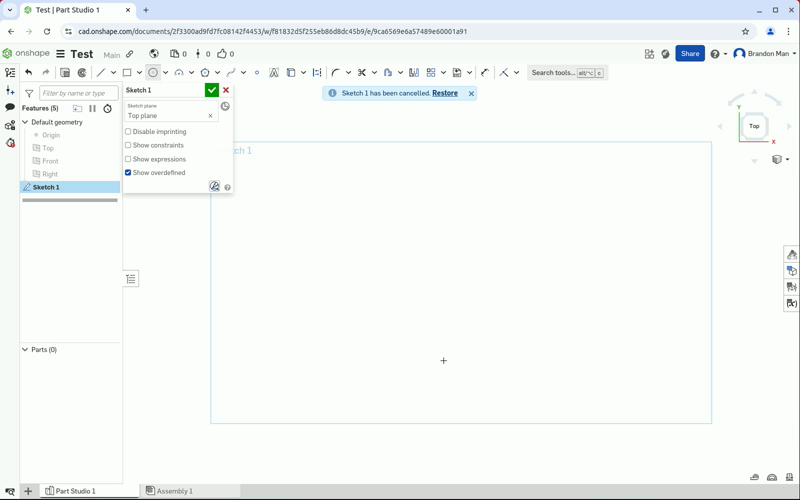
click(443, 360)
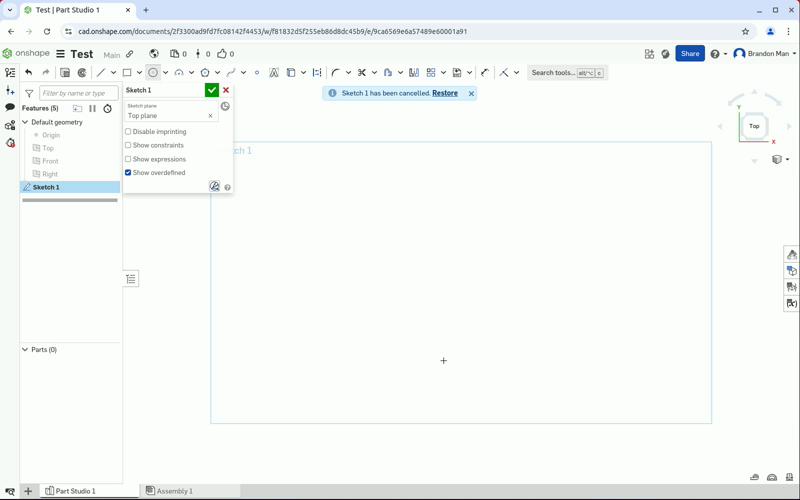
key_up(shift)
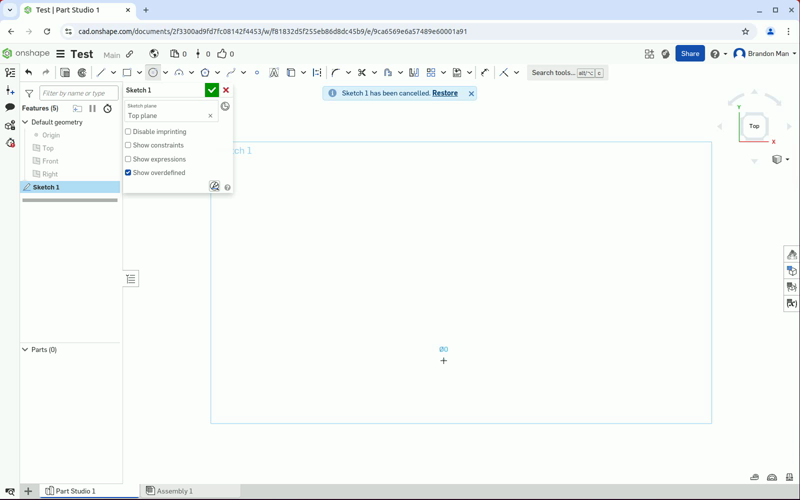
mouse_move(479, 360)
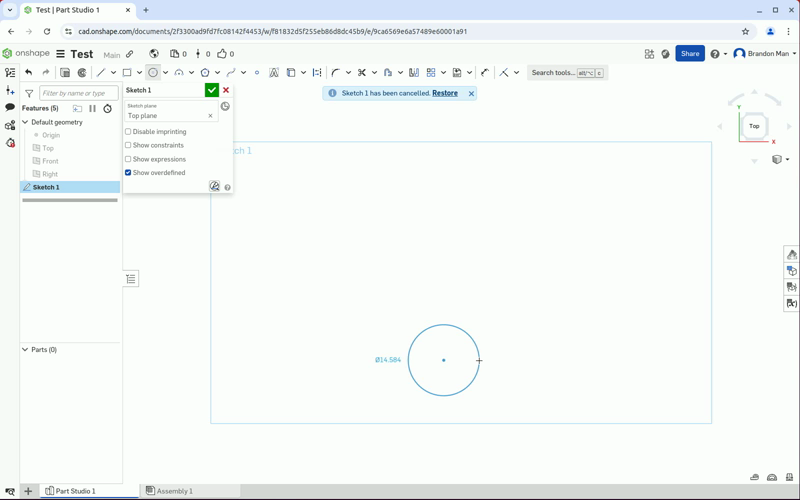
click(479, 360)
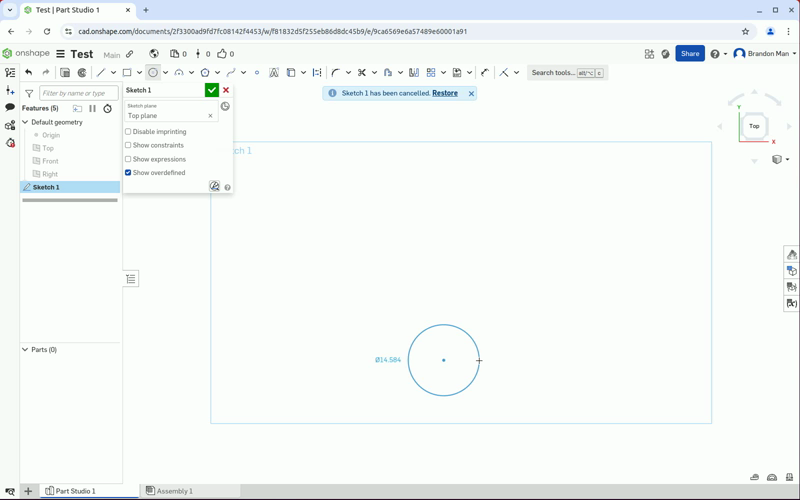
key(esc)
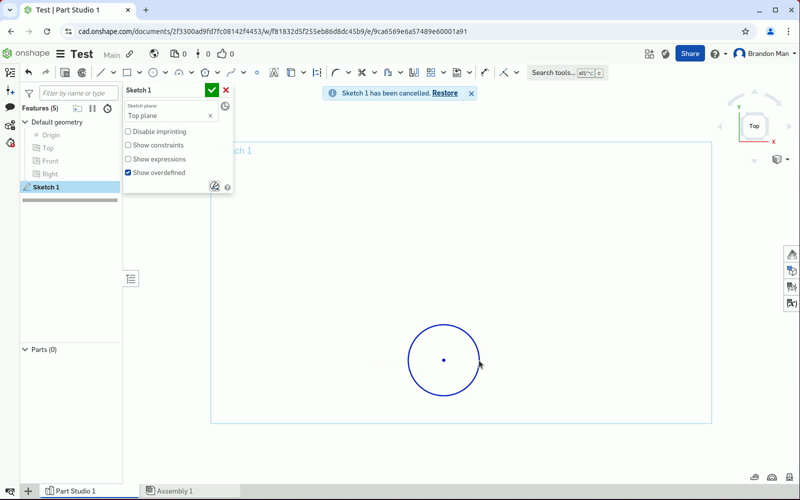
key(c)
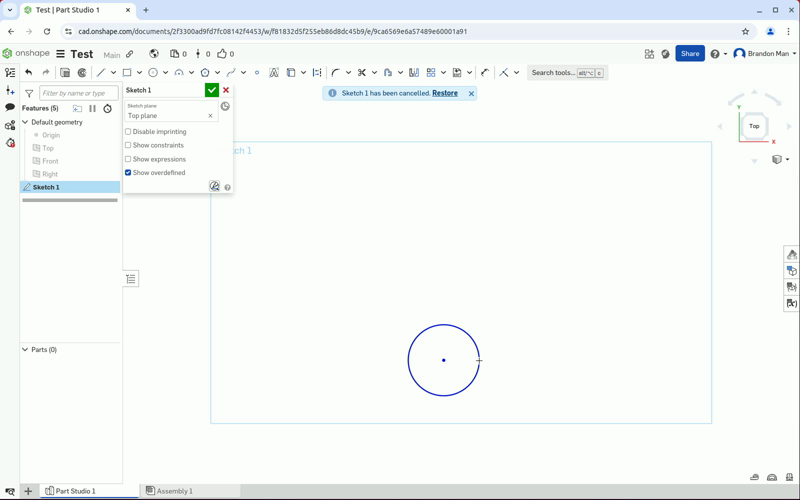
key_down(shift)
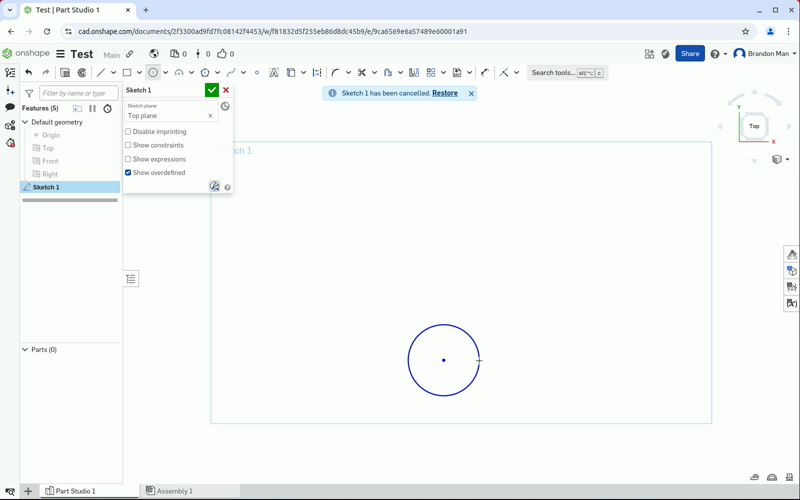
mouse_move(443, 360)
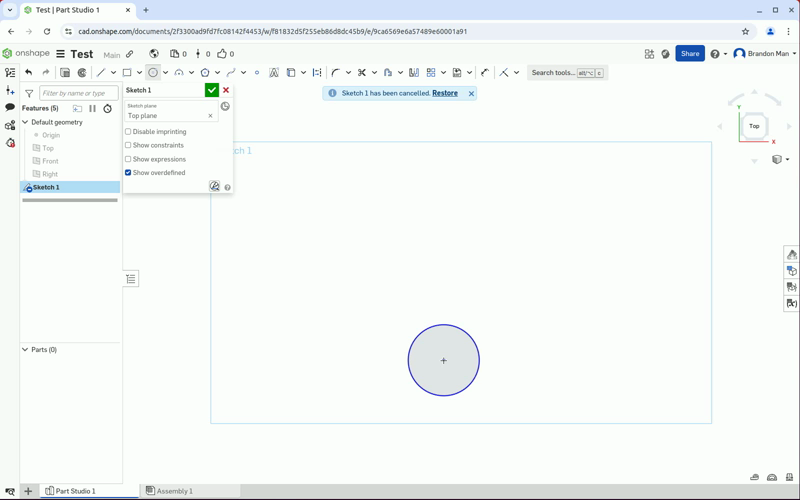
click(443, 360)
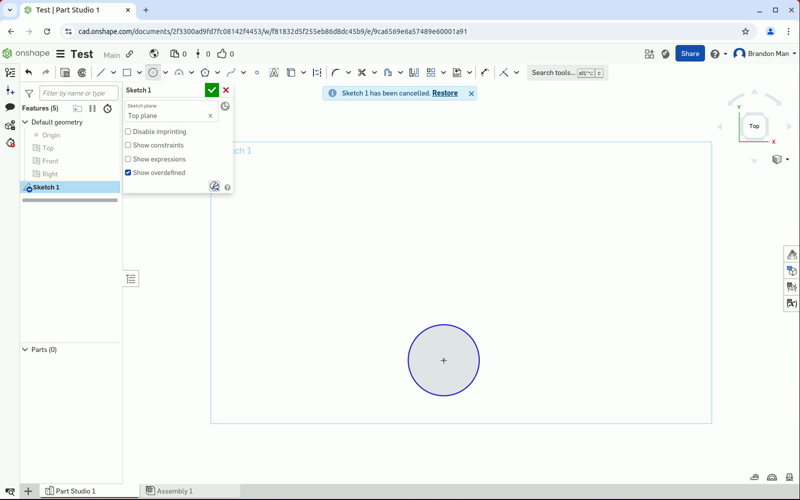
key_up(shift)
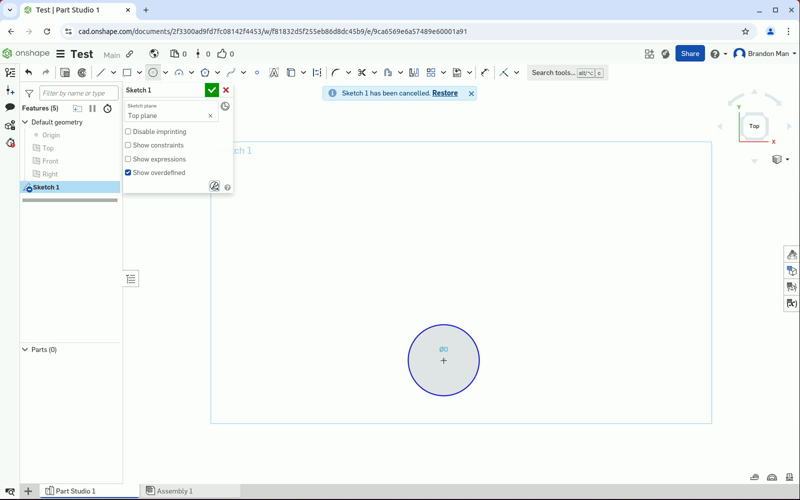
mouse_move(465, 360)
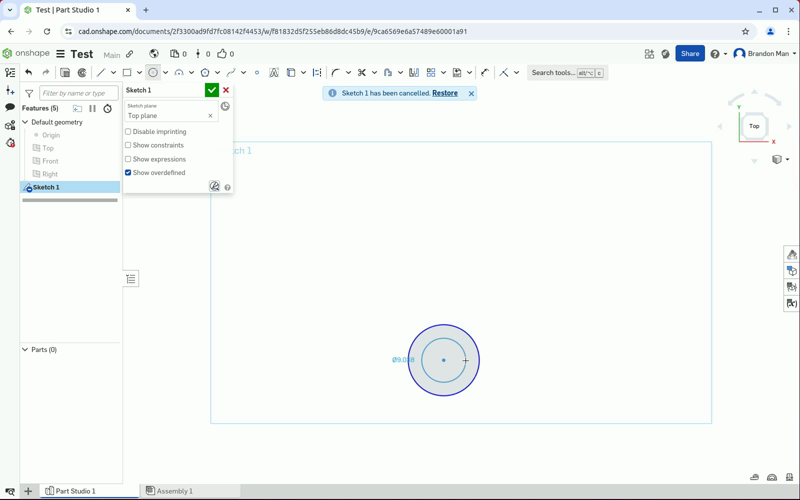
click(465, 360)
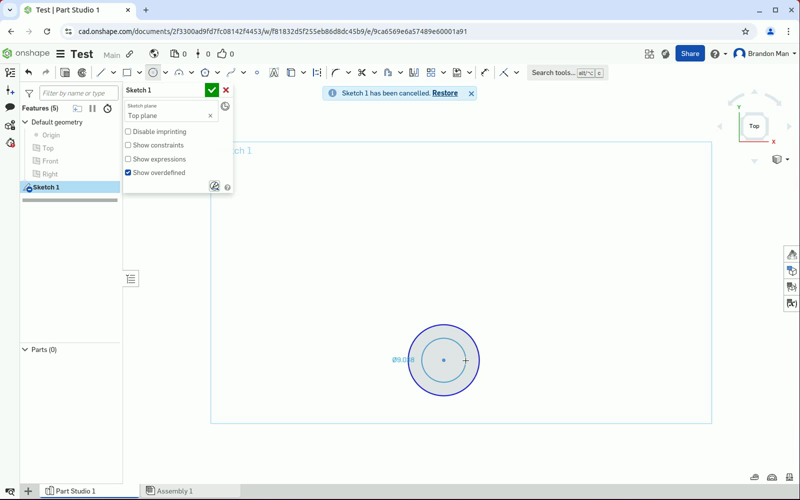
key(esc)
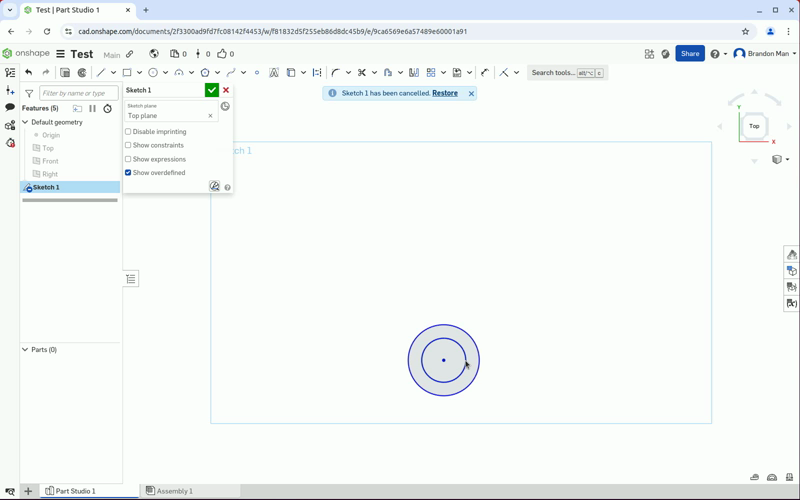
mouse_move(470, 366)
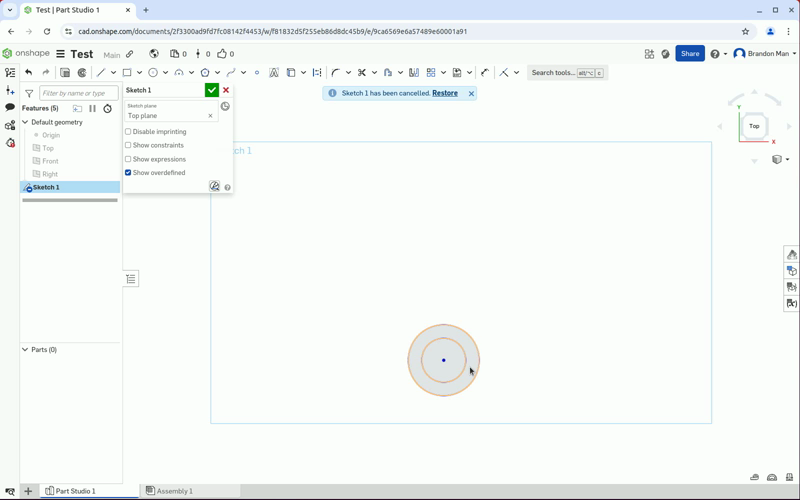
click(470, 366)
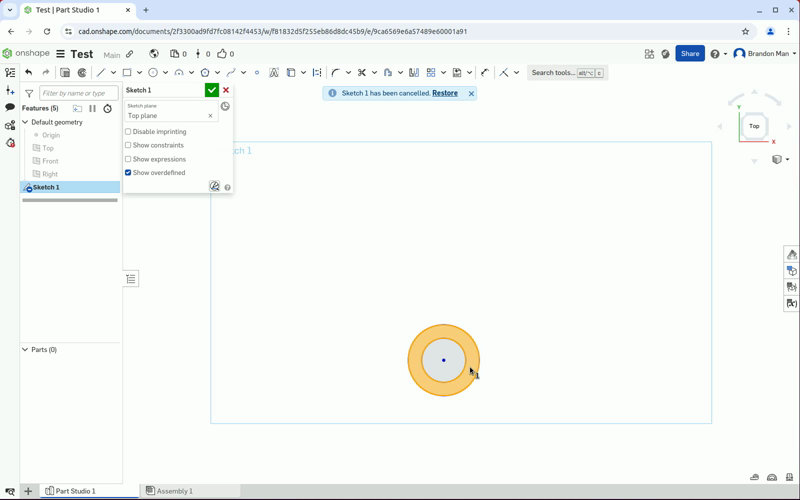
mouse_move(73, 352)
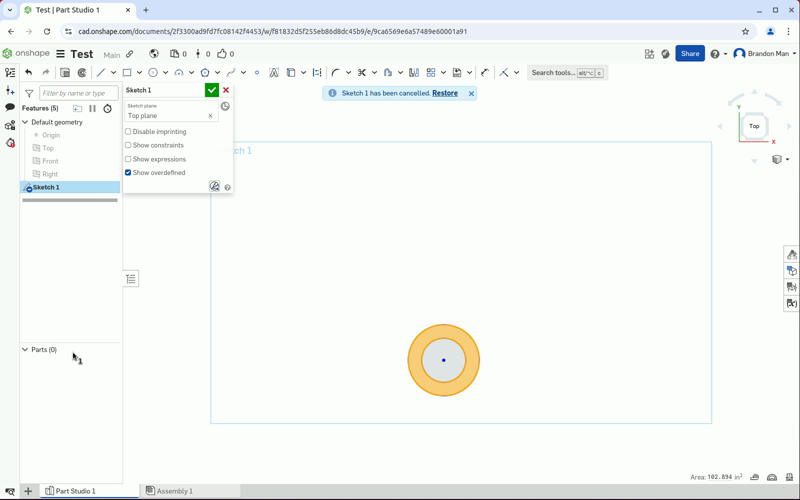
key(shift+y)
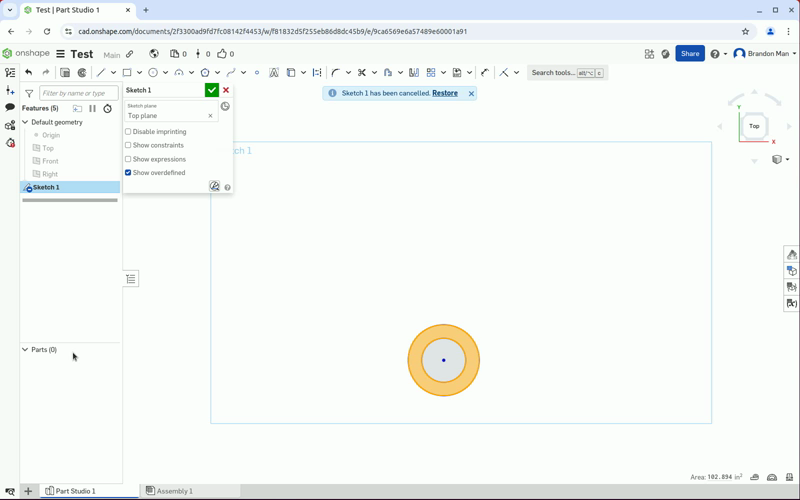
key(shift+e)
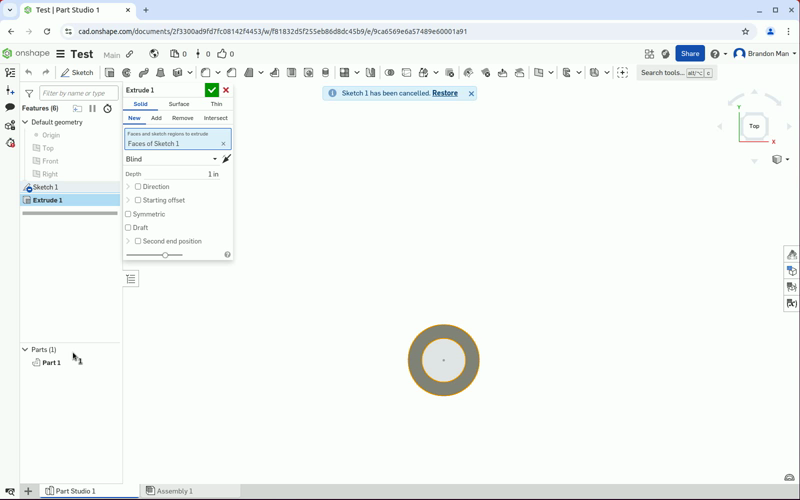
mouse_move(143, 106)
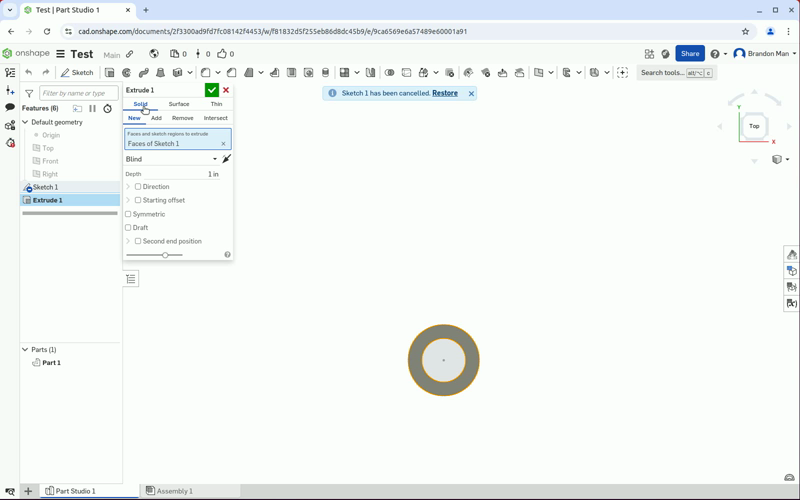
click(143, 106)
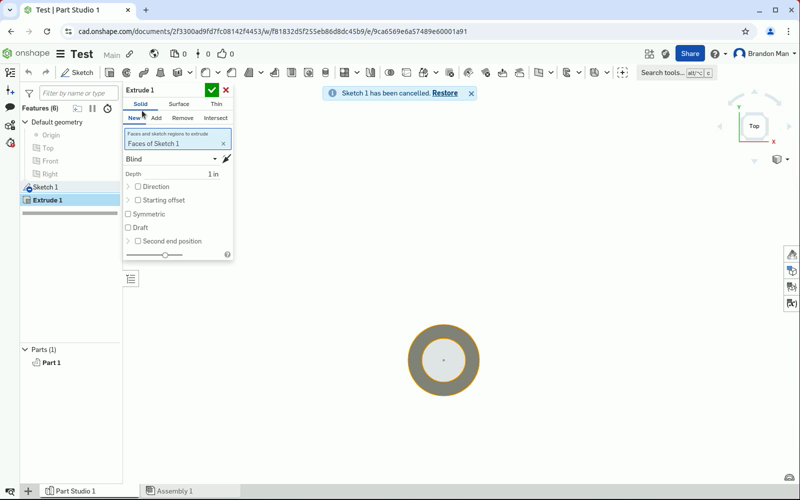
mouse_move(137, 120)
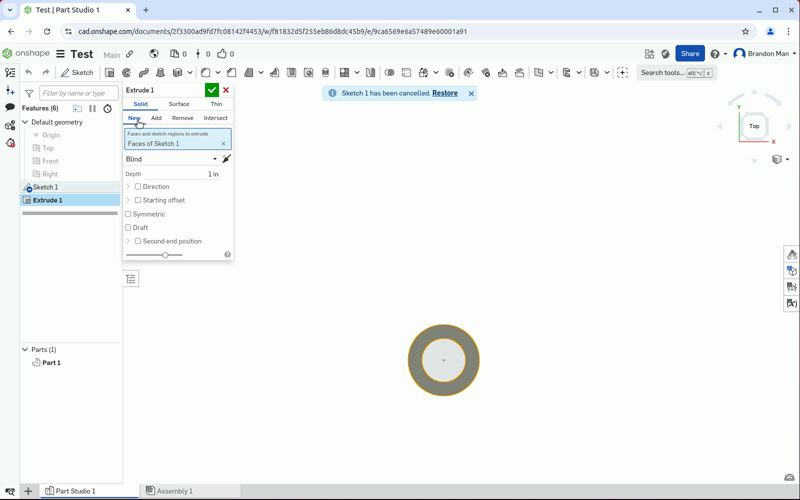
click(137, 120)
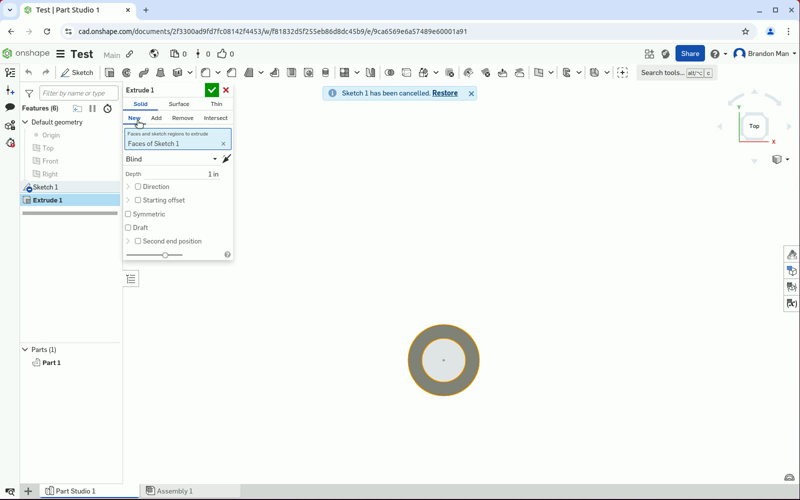
key(tab, 4)
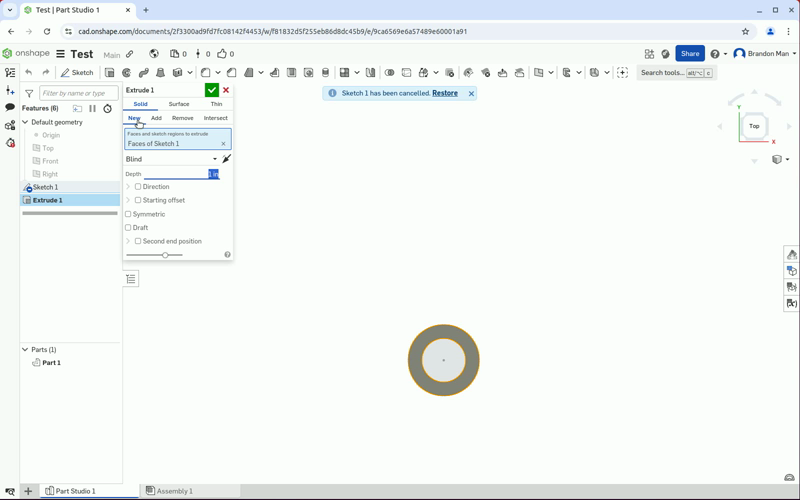
text(2.889)
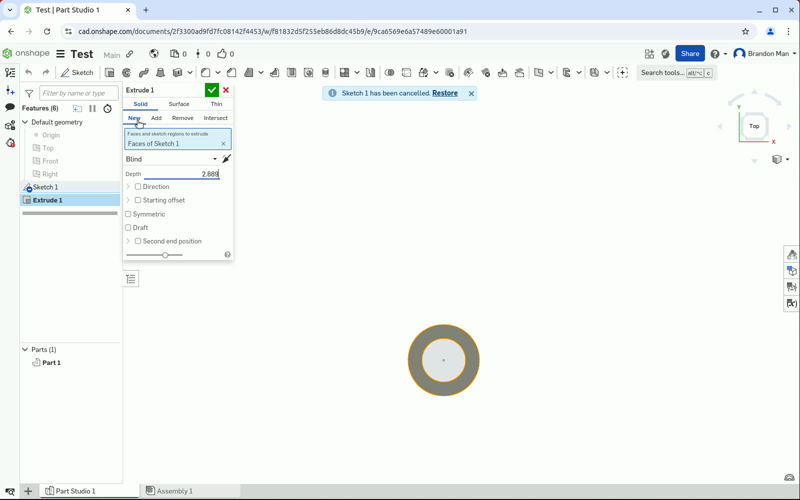
key(enter)
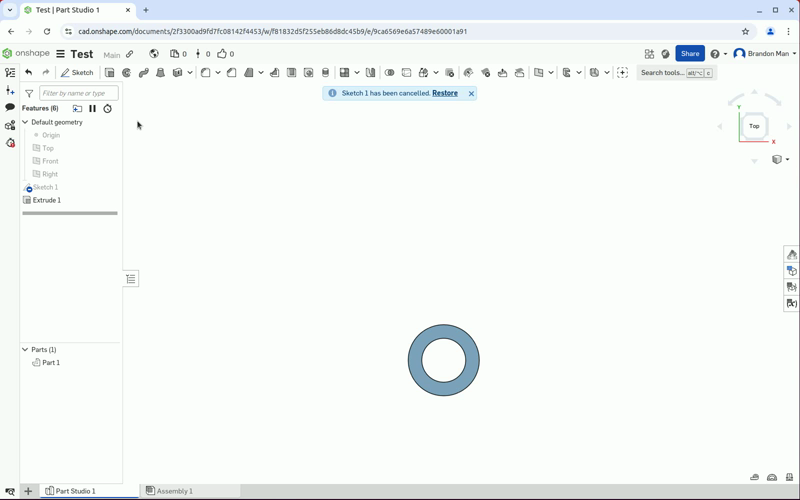
key(shift+h)
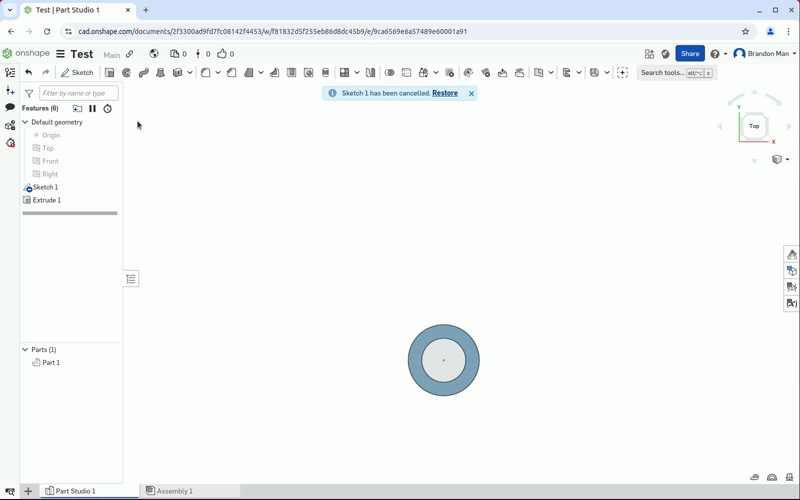
key(shift+h)
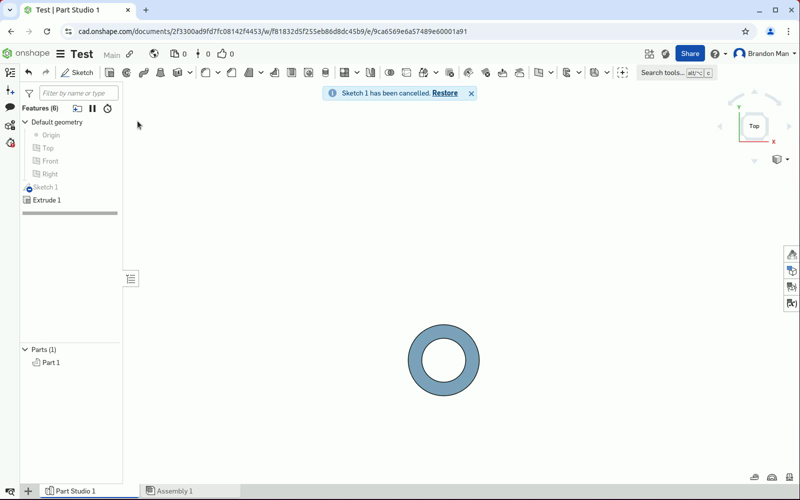
mouse_move(73, 189)
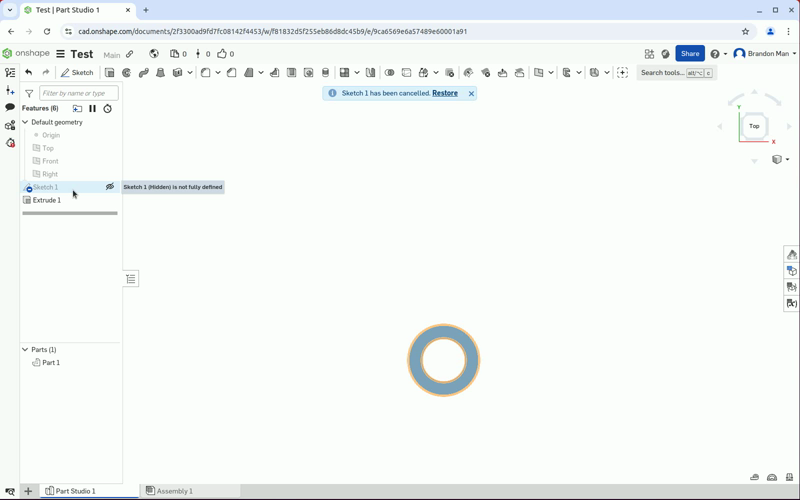
click(73, 189)
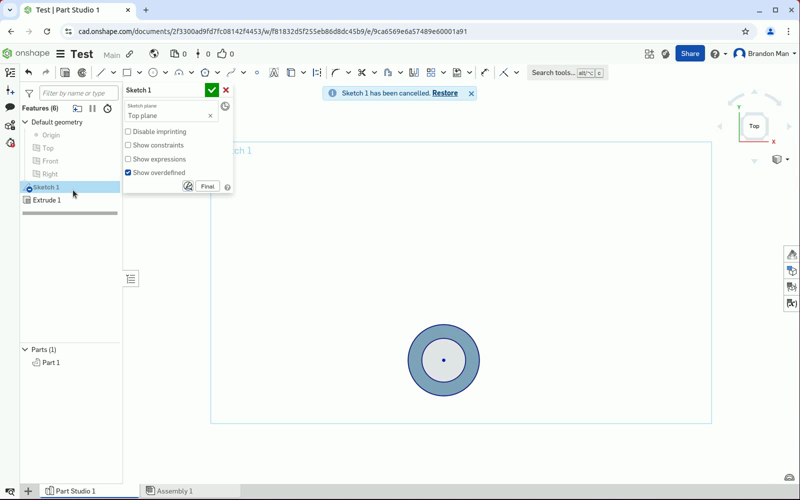
mouse_move(229, 92)
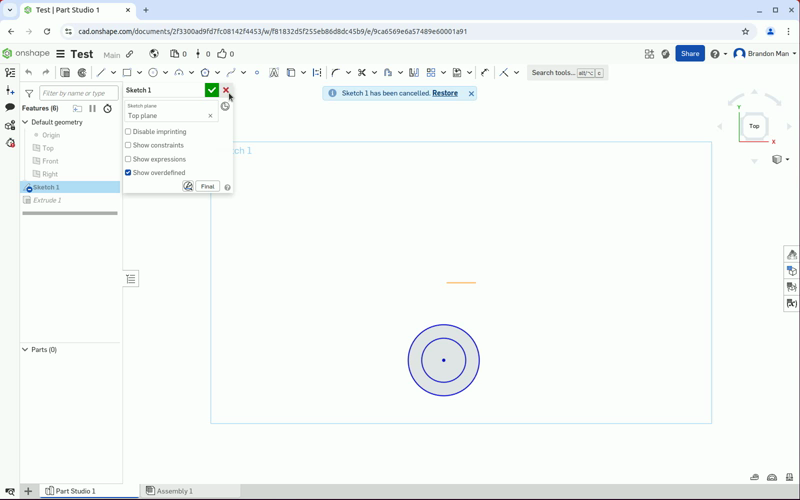
click(229, 92)
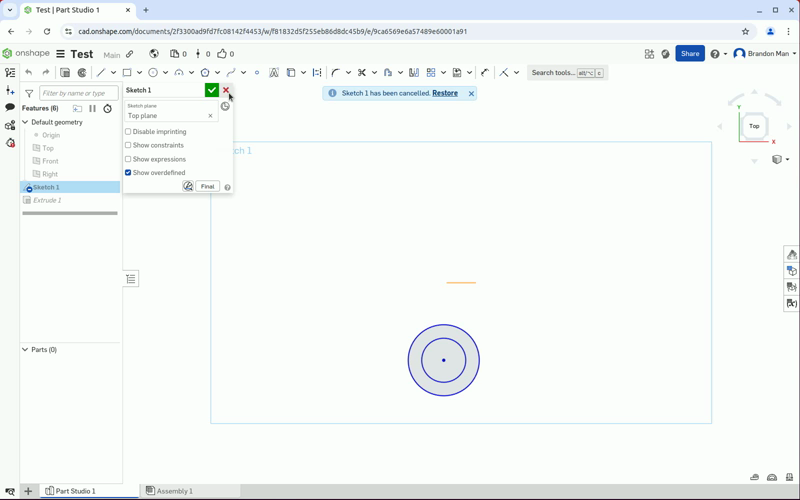
key(shift+s)
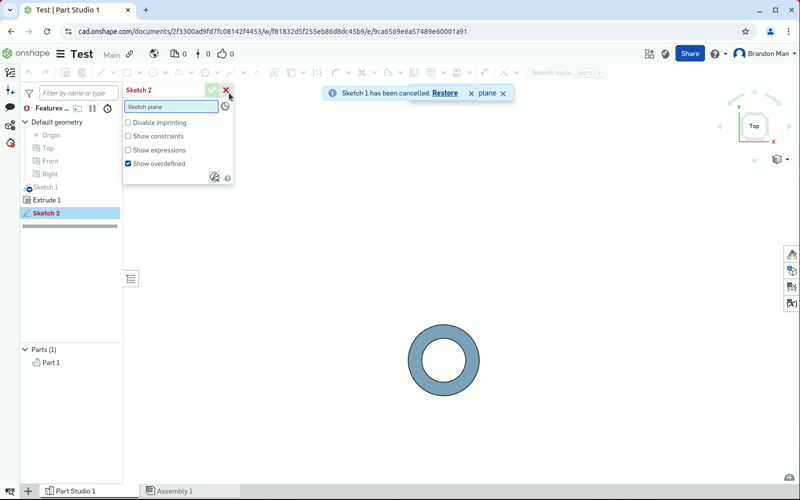
mouse_move(73, 150)
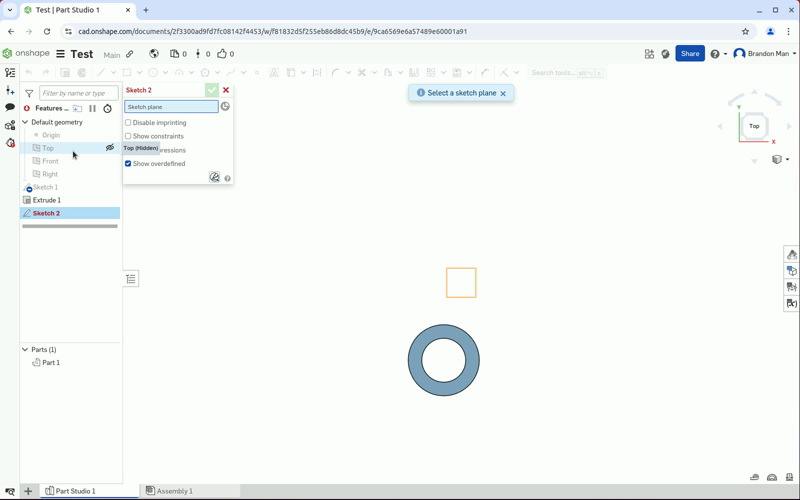
click(73, 150)
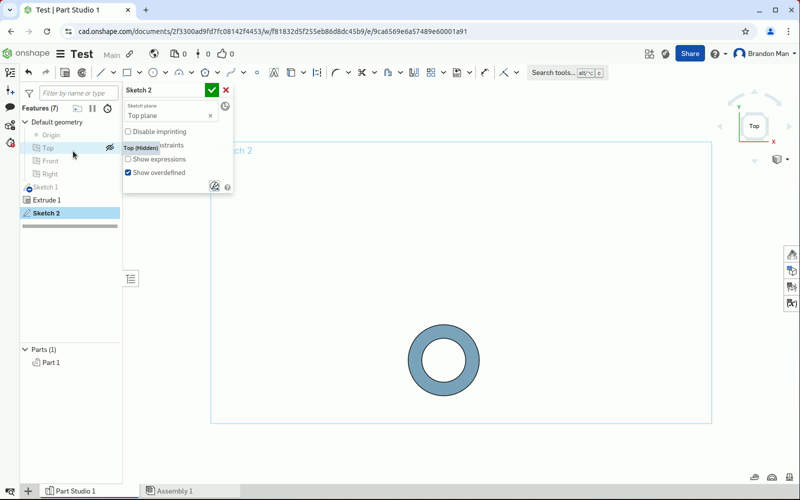
mouse_move(73, 352)
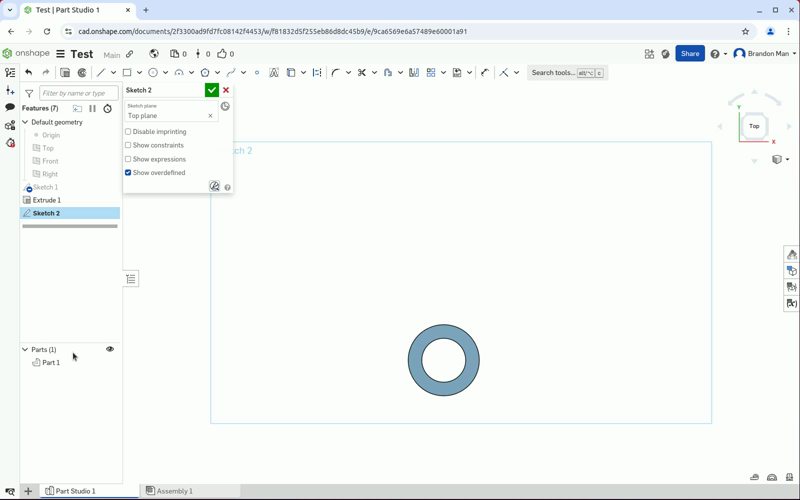
key(y)
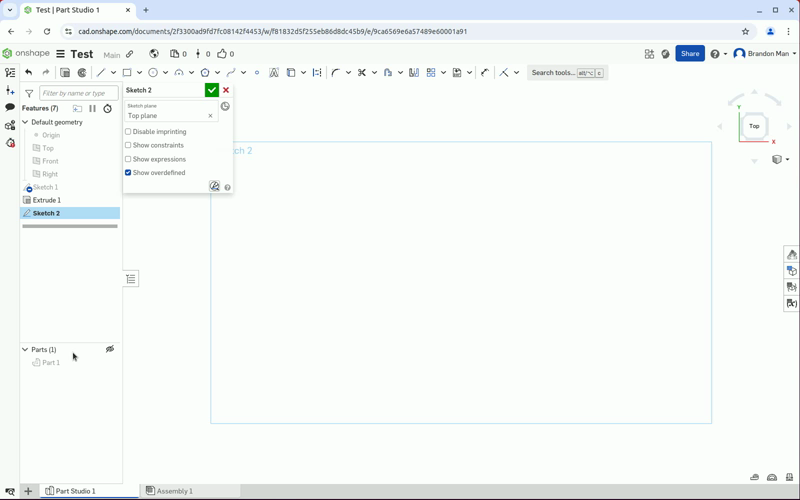
key(c)
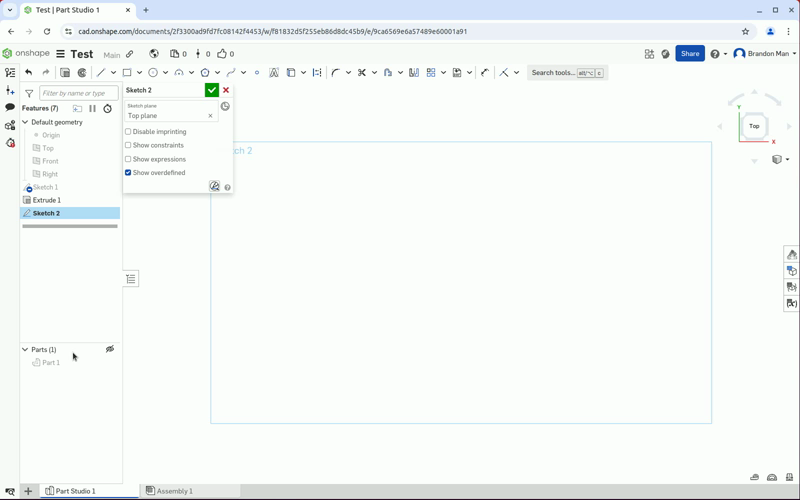
key_down(shift)
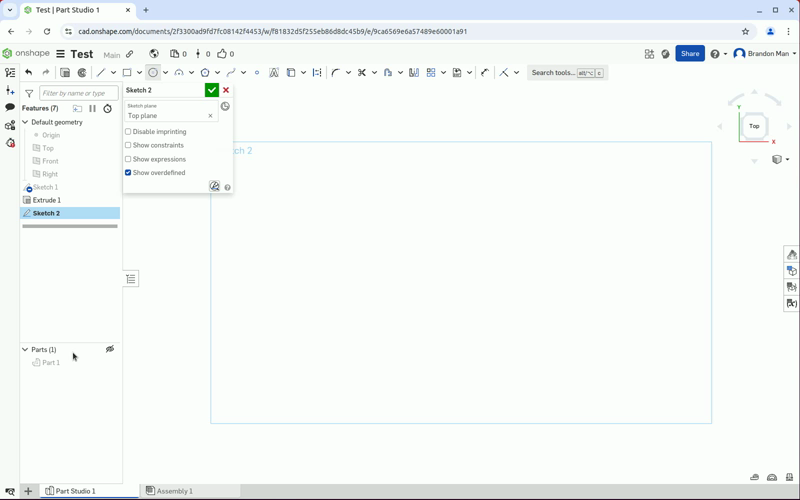
mouse_move(443, 360)
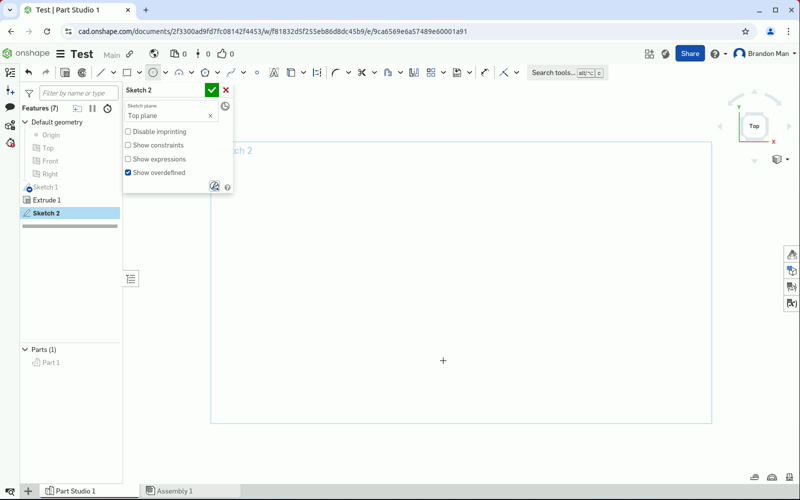
click(443, 360)
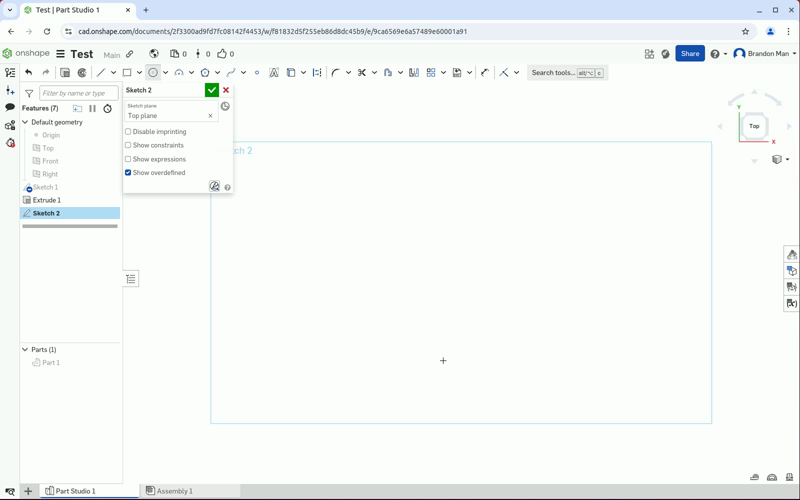
key_up(shift)
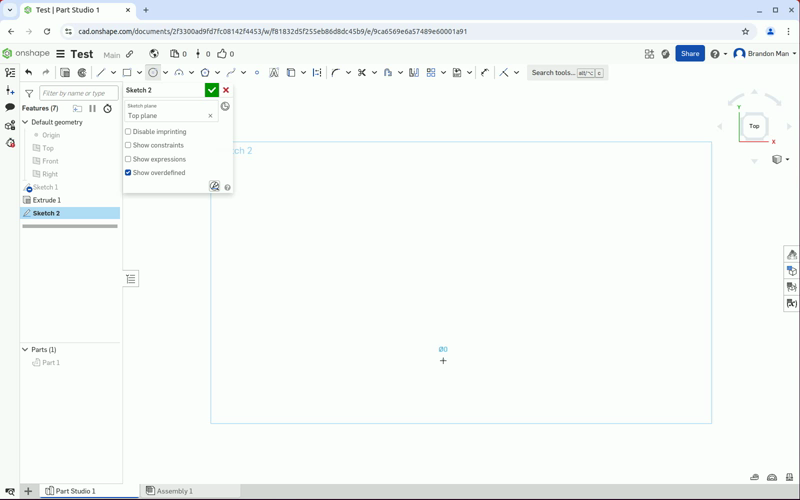
mouse_move(466, 360)
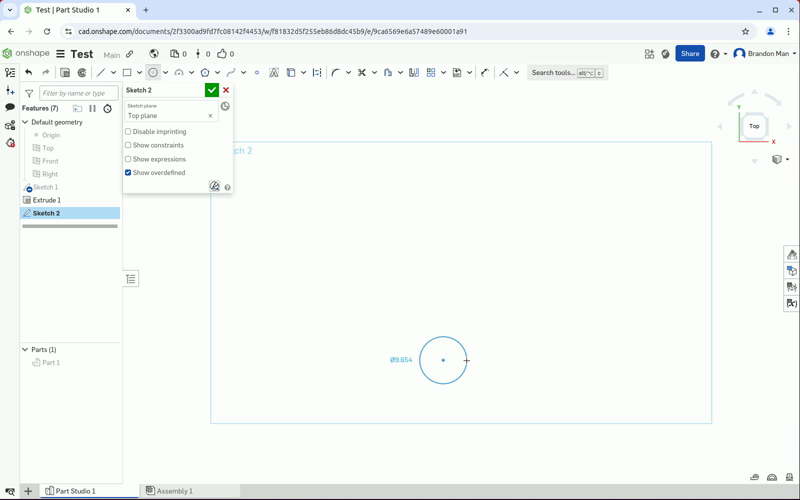
click(466, 360)
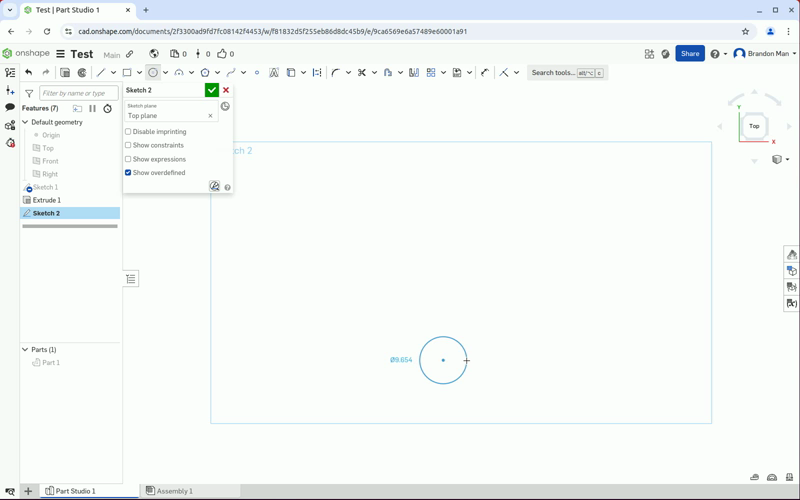
key(esc)
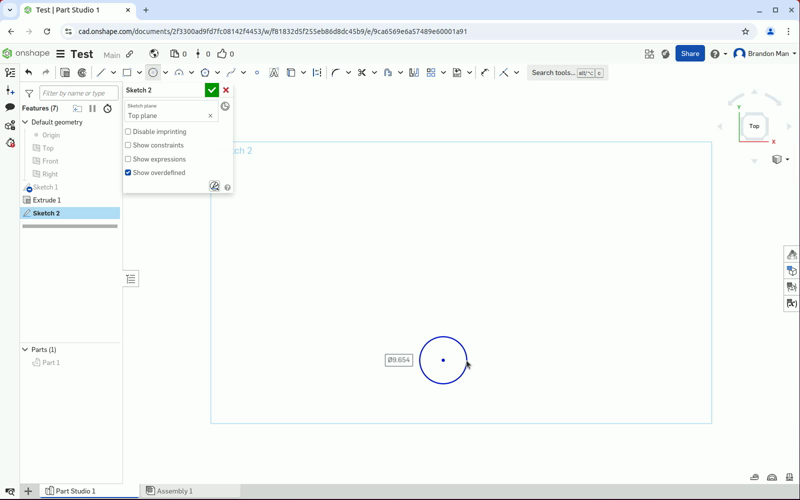
key(c)
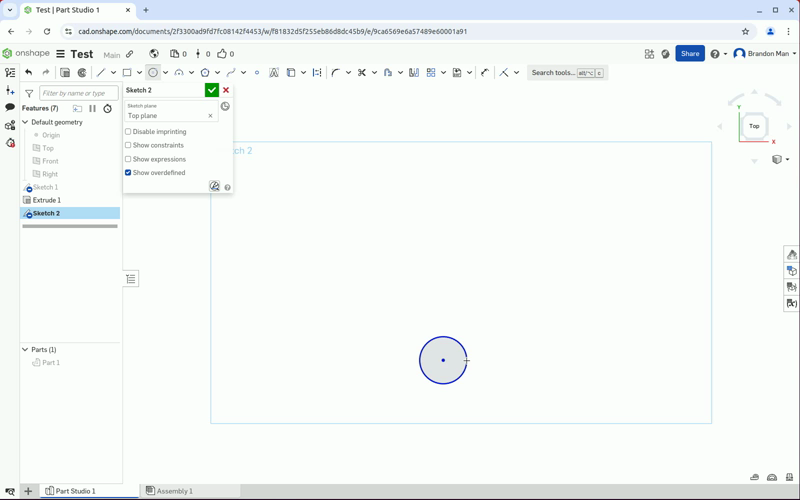
key_down(shift)
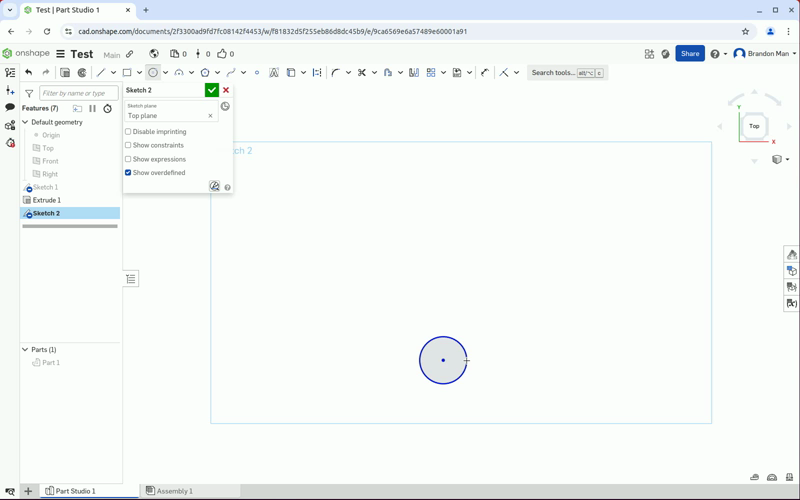
mouse_move(431, 359)
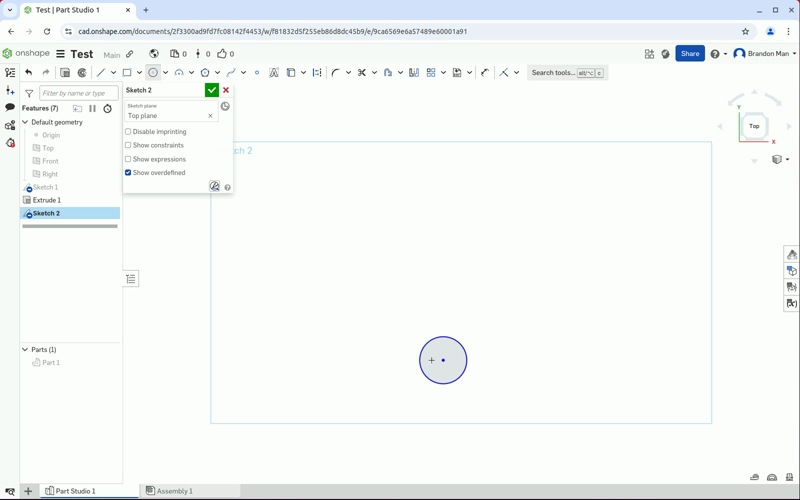
click(431, 359)
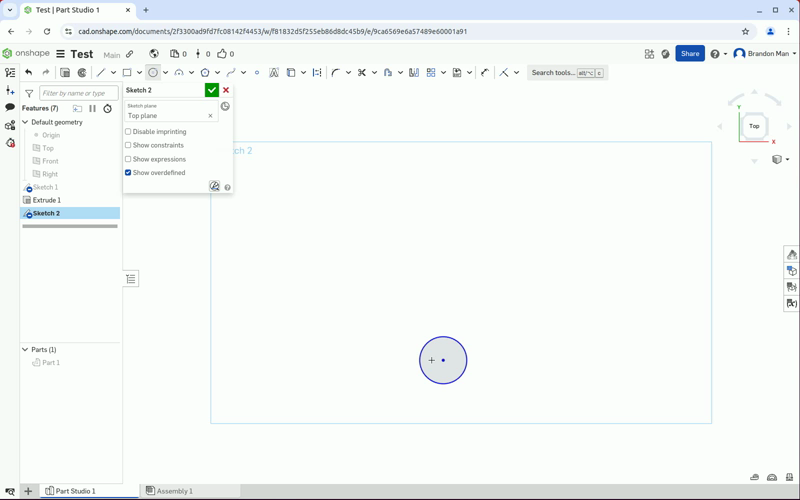
key_up(shift)
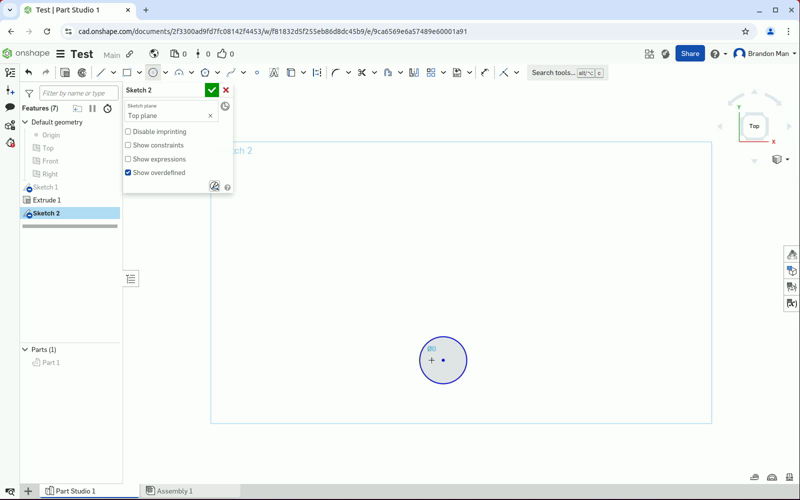
mouse_move(441, 359)
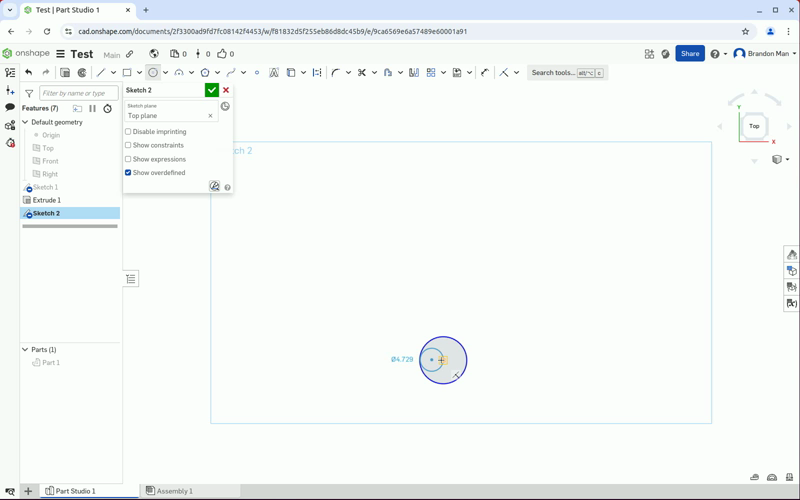
scroll(6)
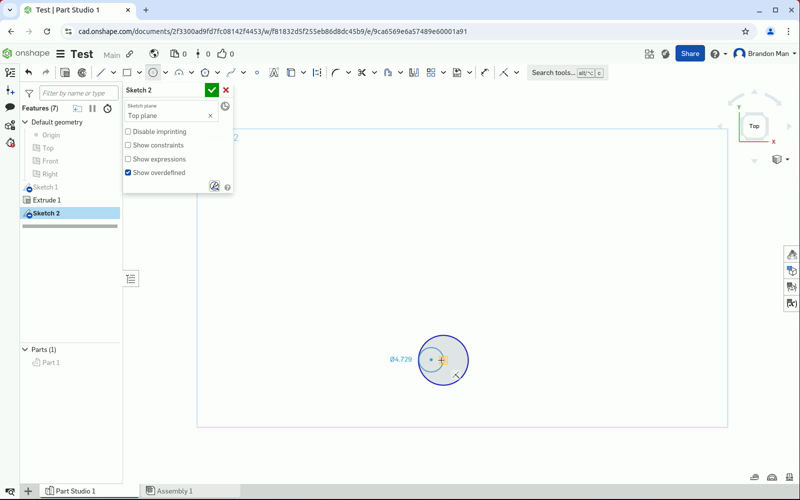
scroll(6)
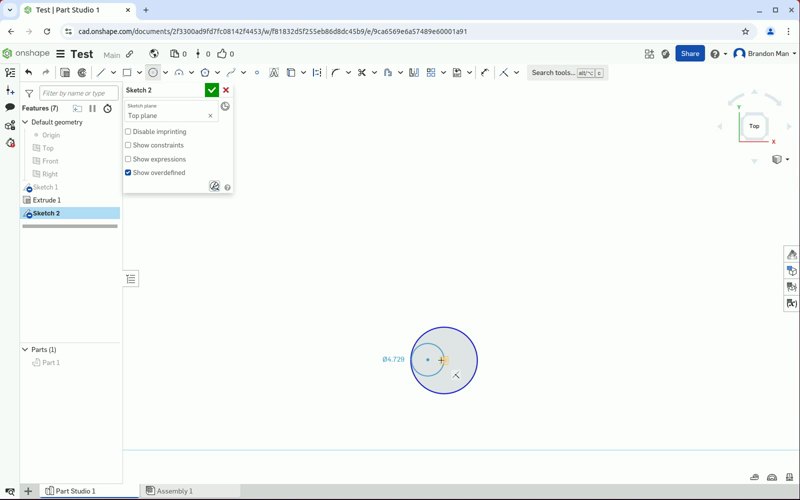
scroll(6)
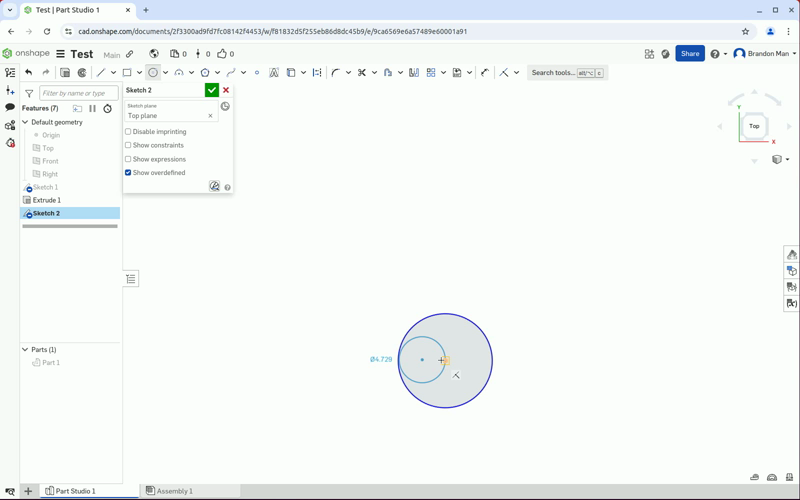
scroll(6)
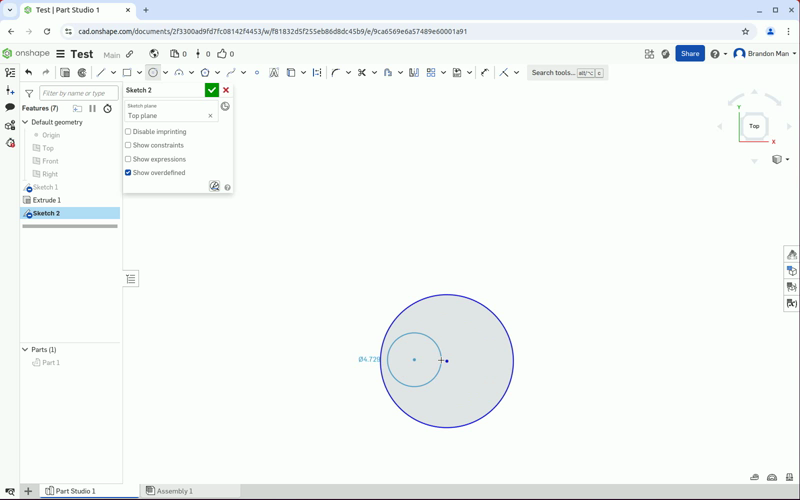
scroll(6)
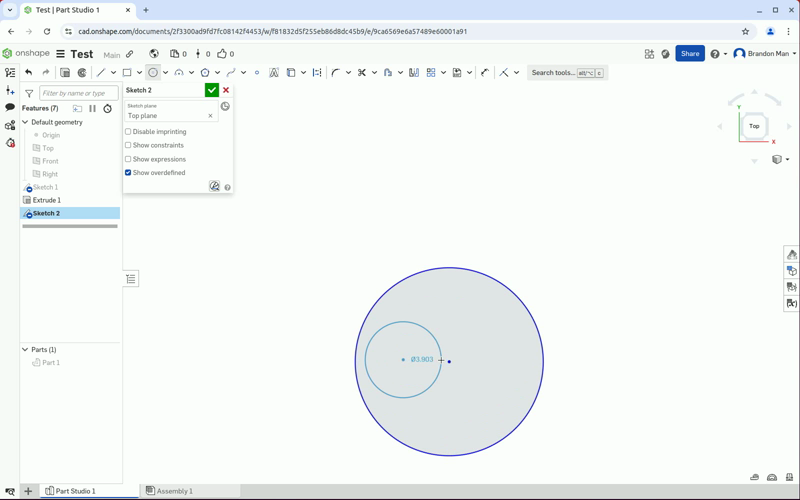
scroll(6)
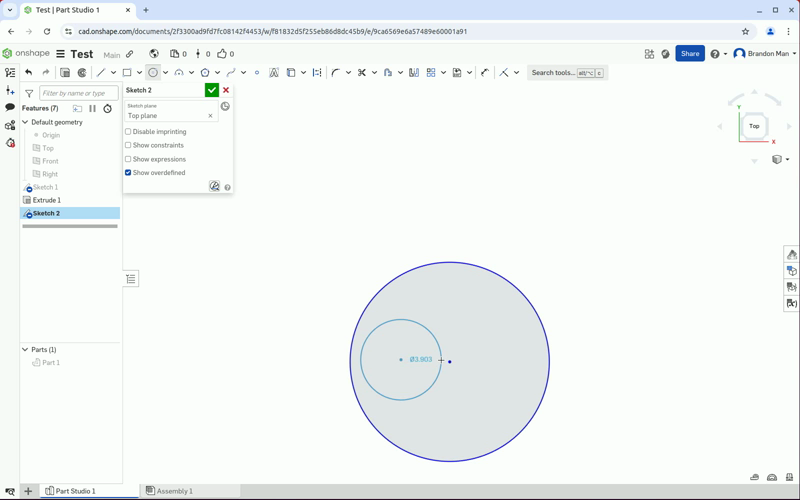
scroll(6)
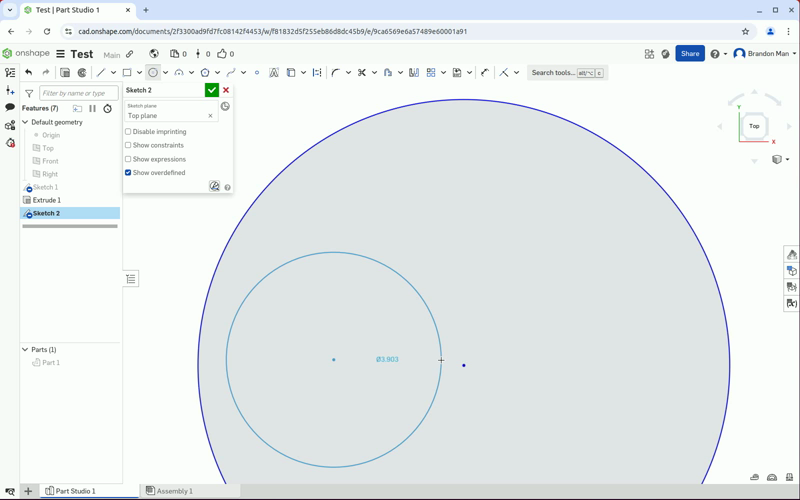
click(441, 359)
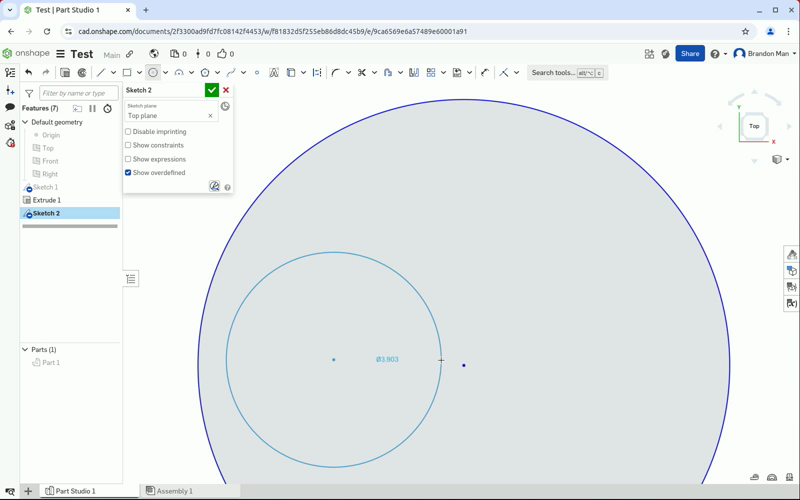
scroll(-6)
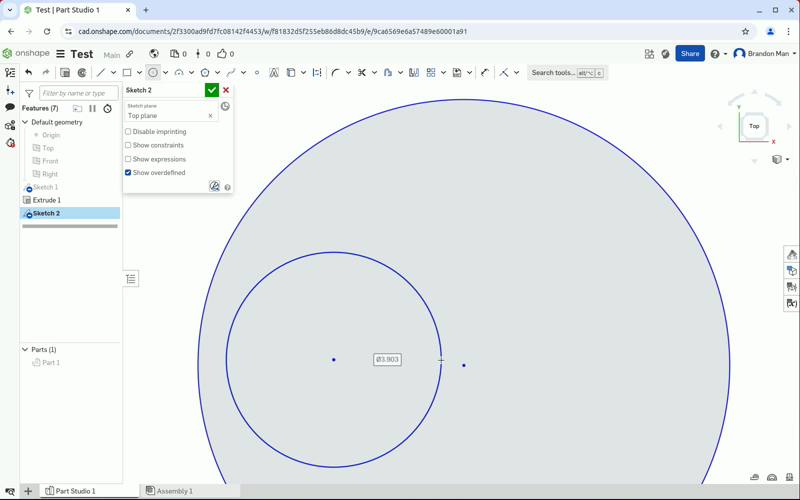
scroll(-6)
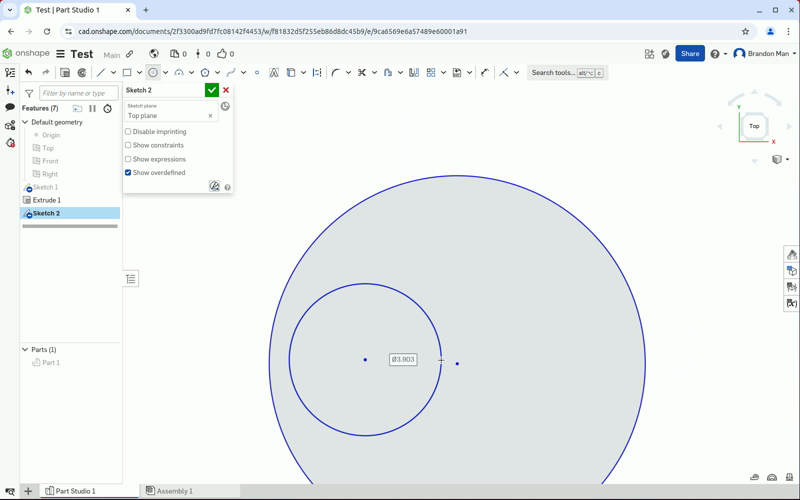
scroll(-6)
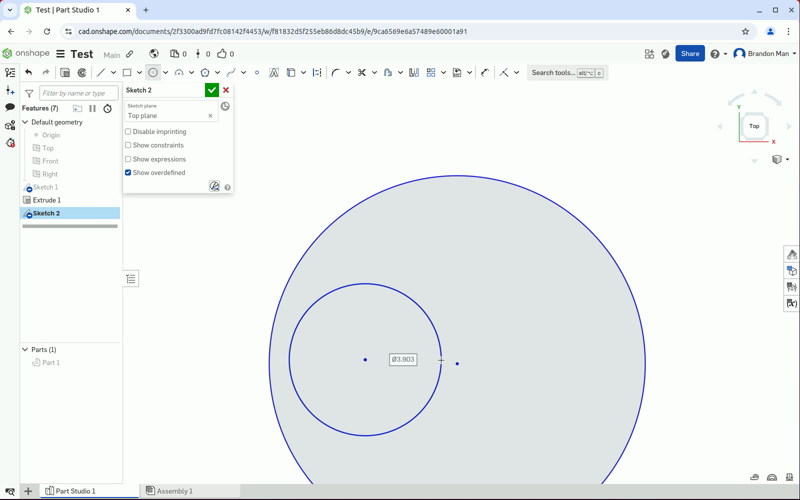
scroll(-6)
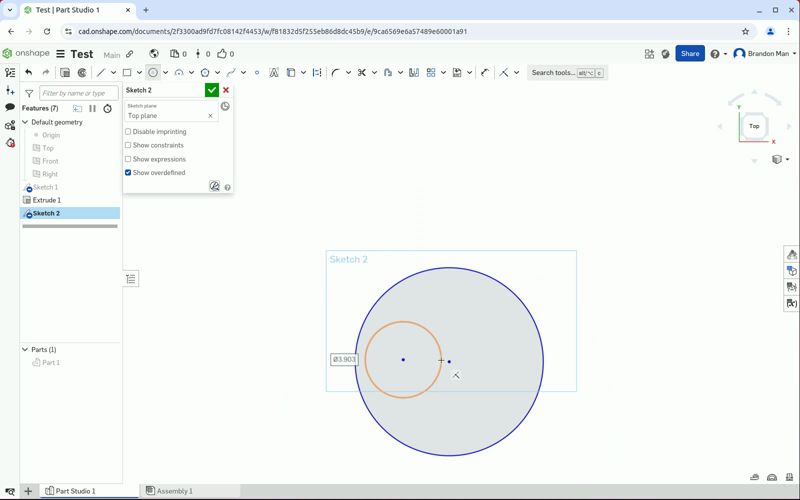
scroll(-6)
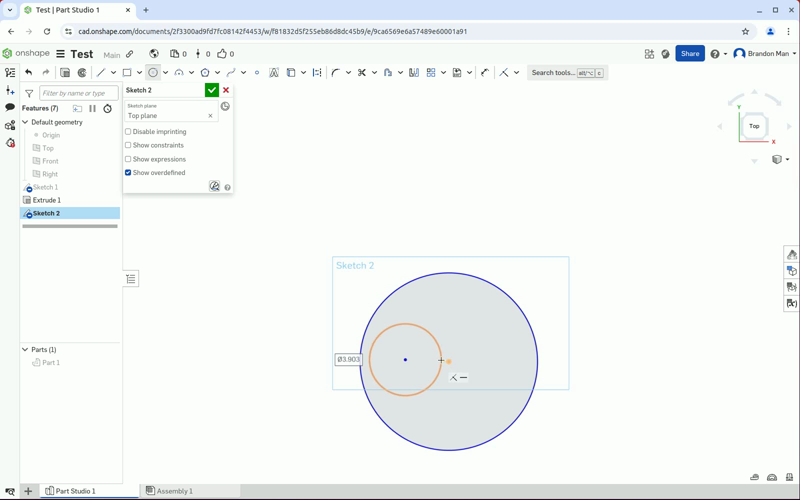
scroll(-6)
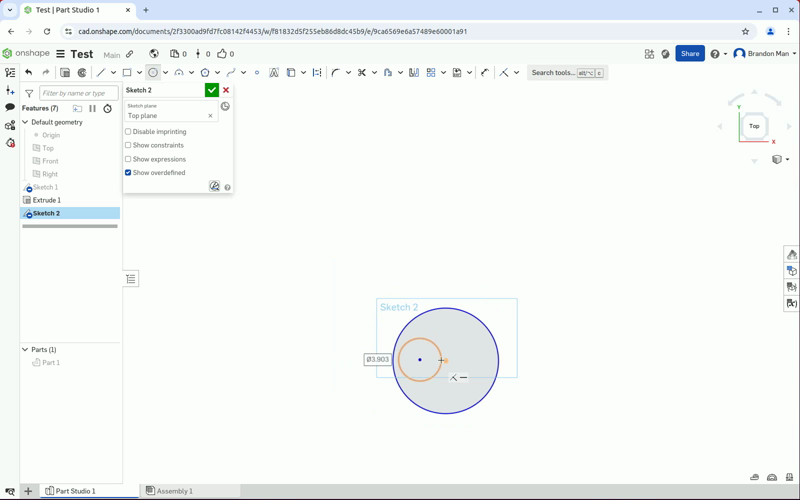
scroll(-6)
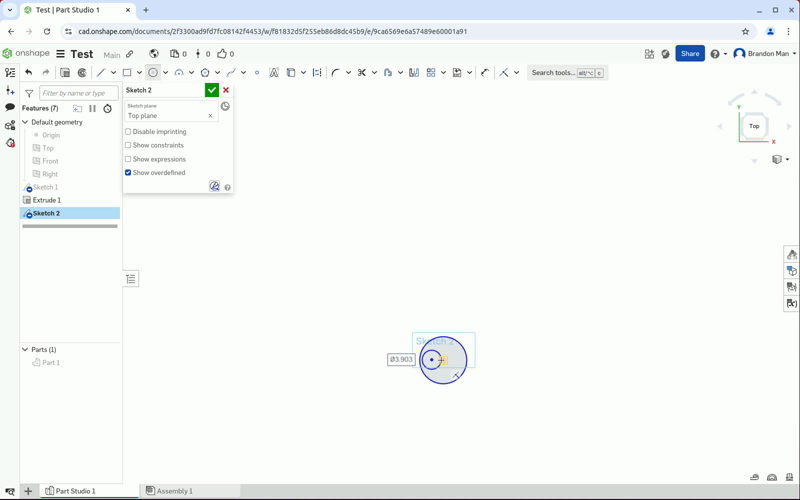
key(esc)
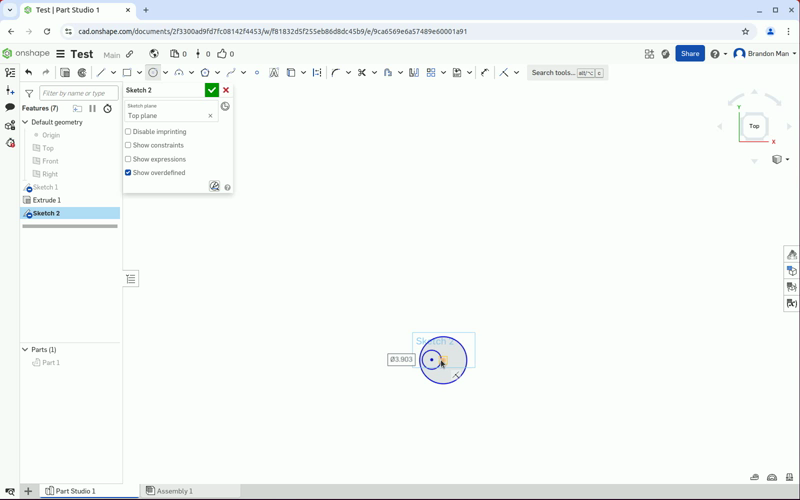
key(c)
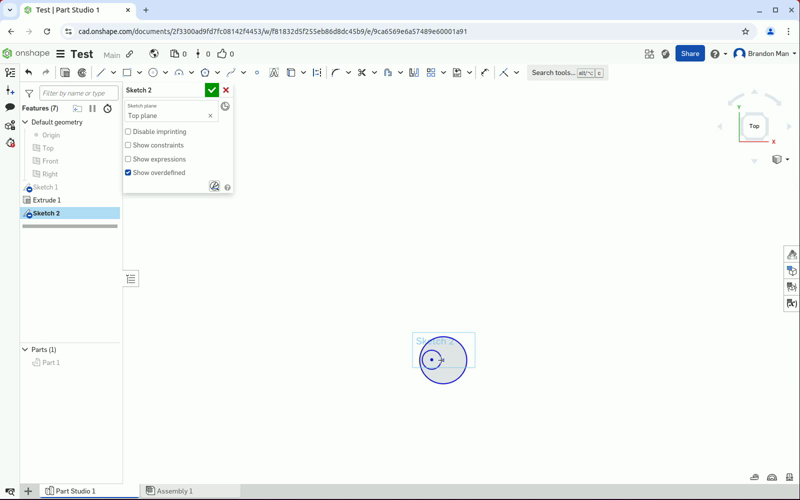
key_down(shift)
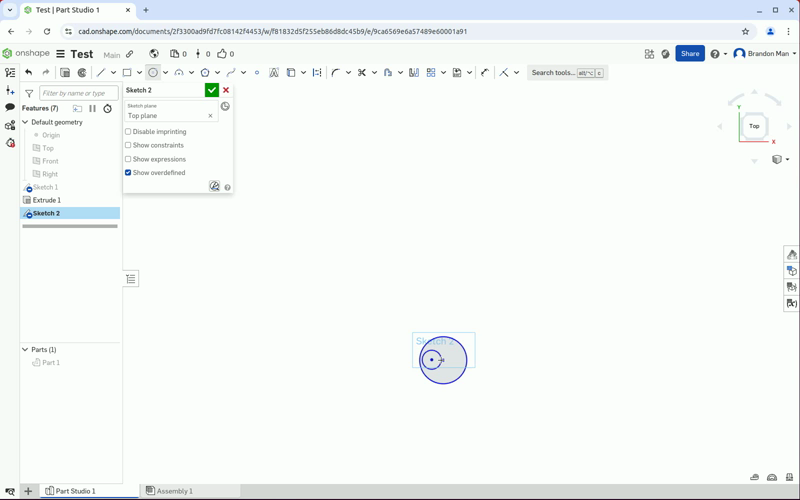
mouse_move(443, 372)
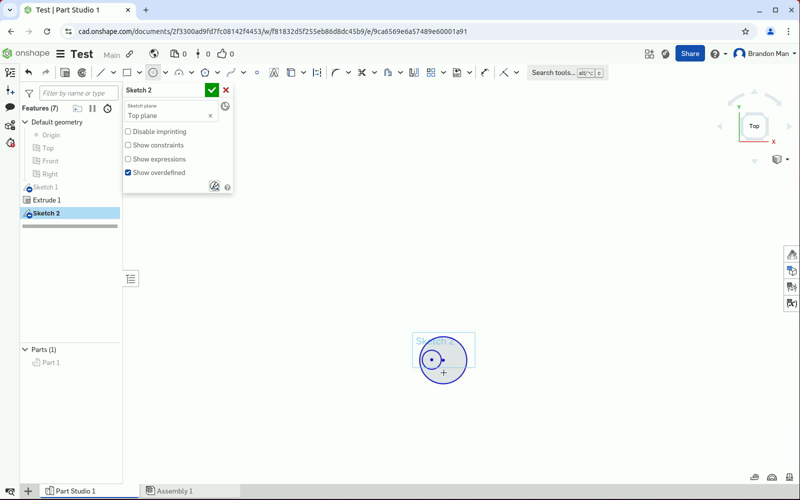
click(443, 372)
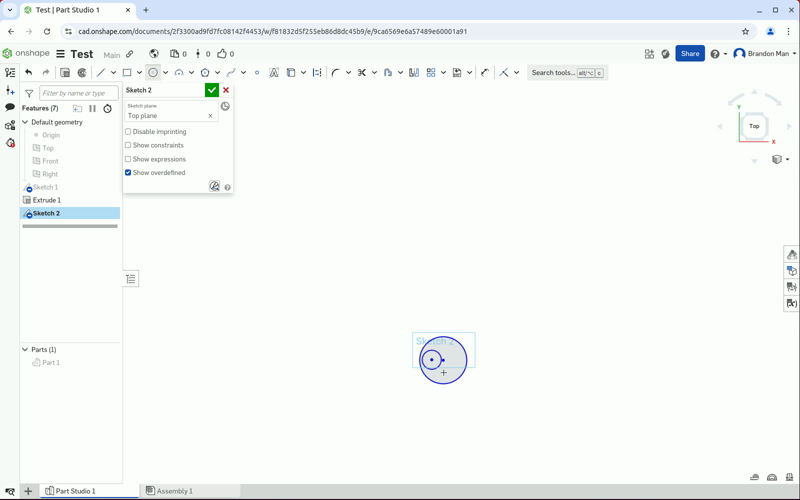
key_up(shift)
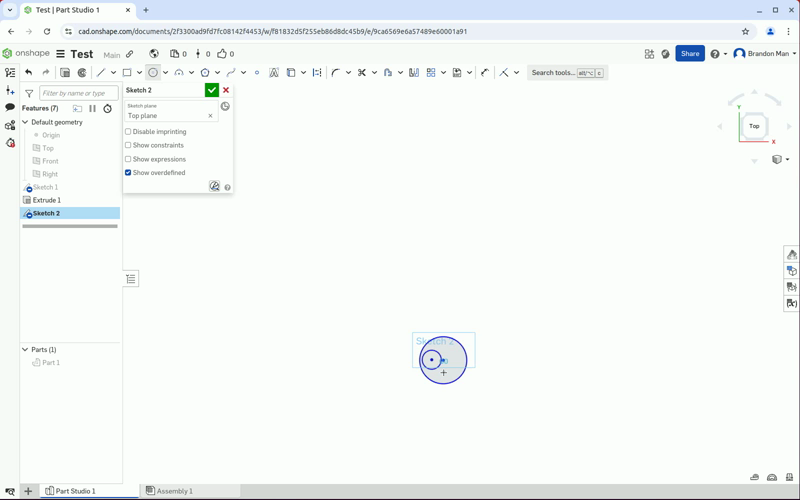
mouse_move(445, 372)
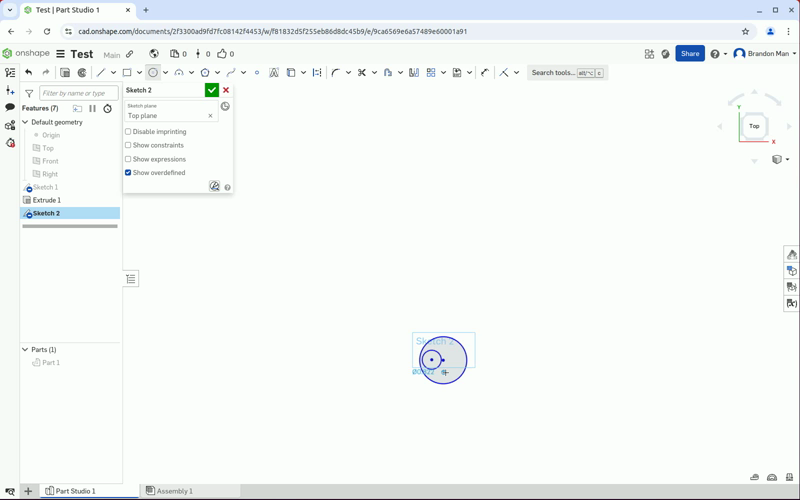
scroll(6)
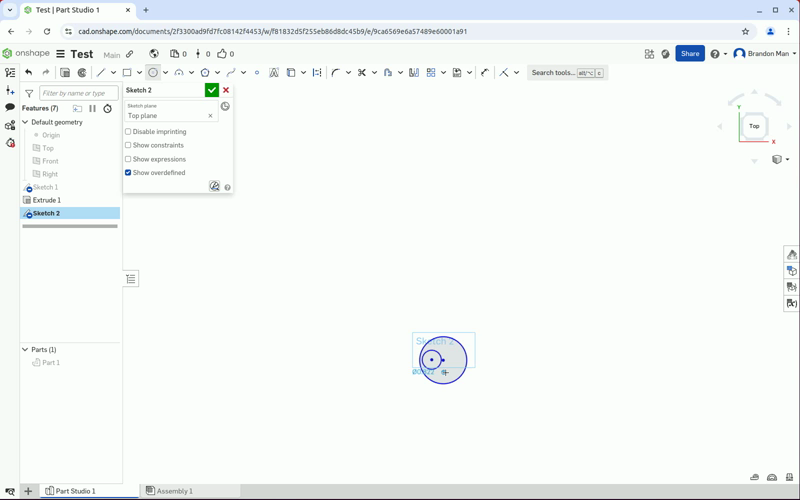
scroll(6)
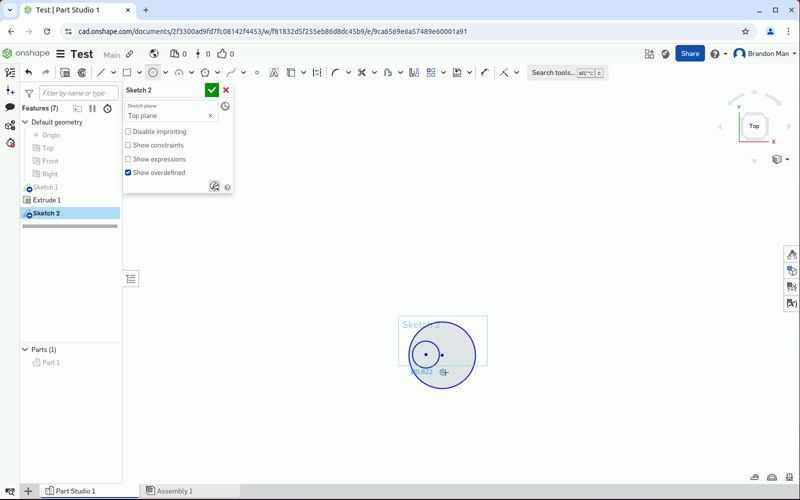
scroll(6)
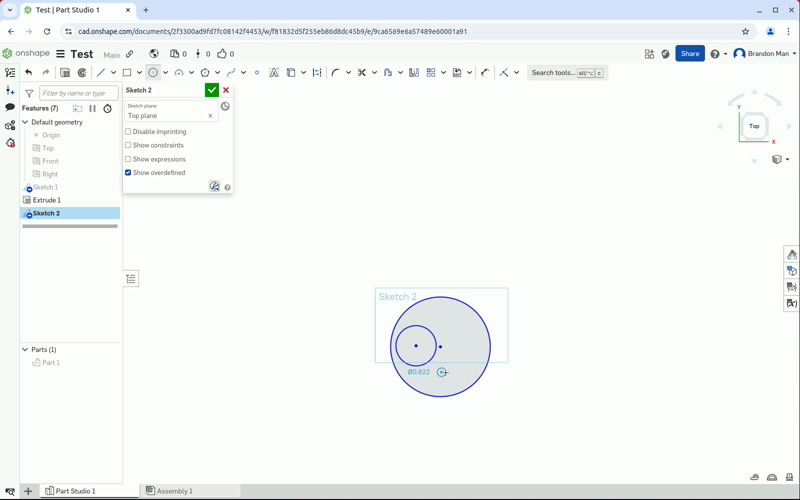
scroll(6)
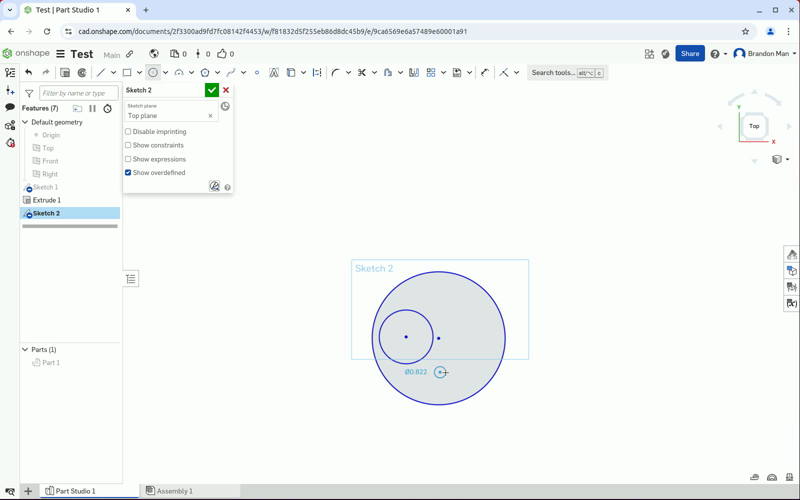
scroll(6)
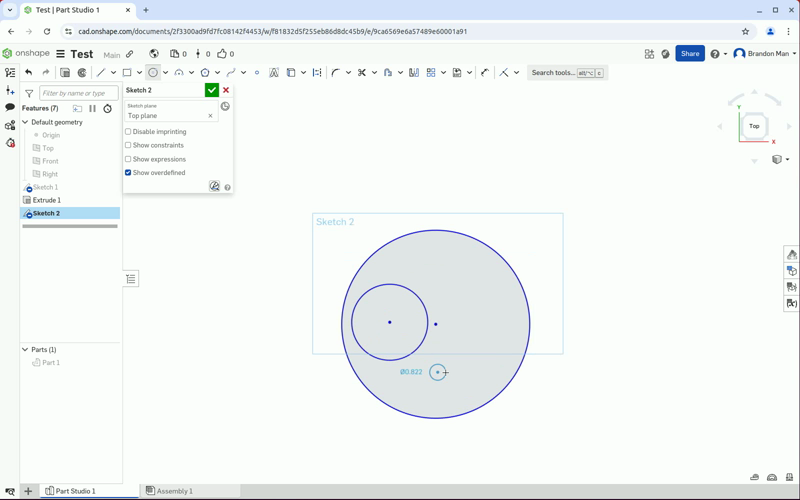
scroll(6)
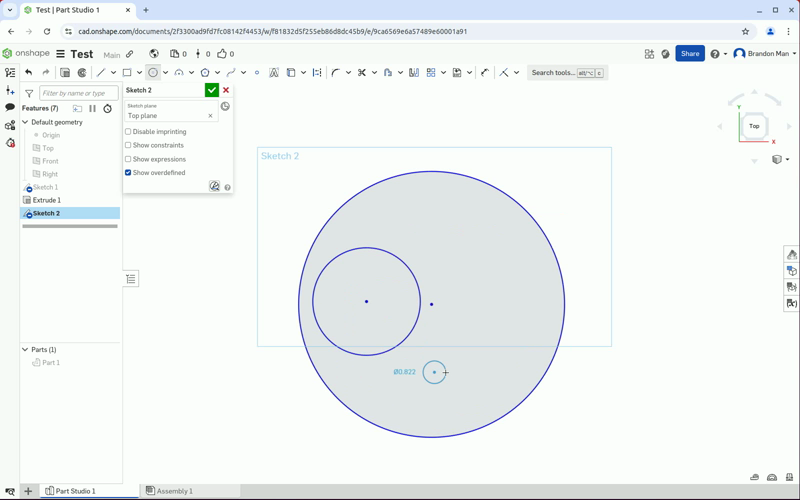
scroll(6)
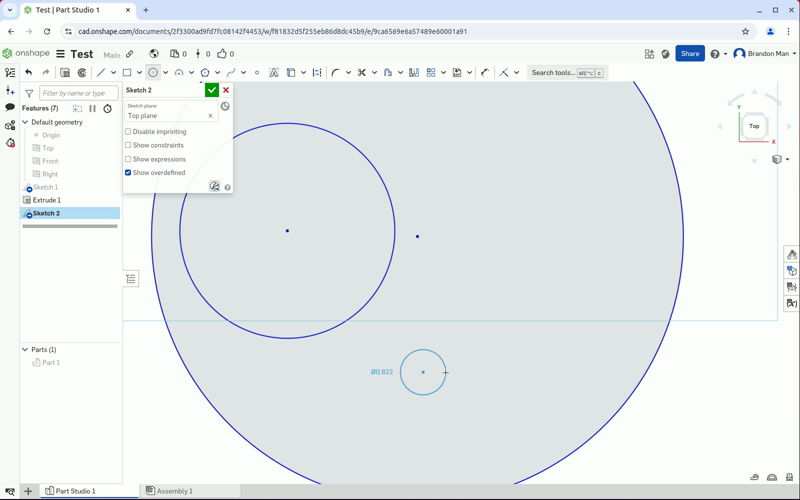
click(445, 372)
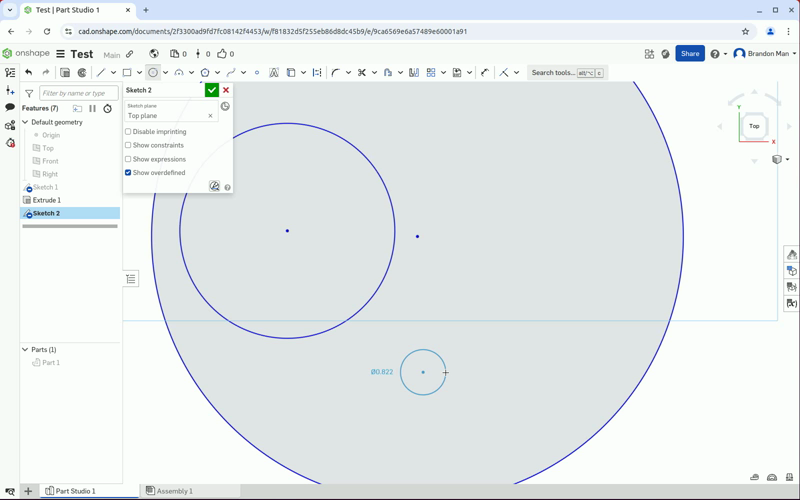
scroll(-6)
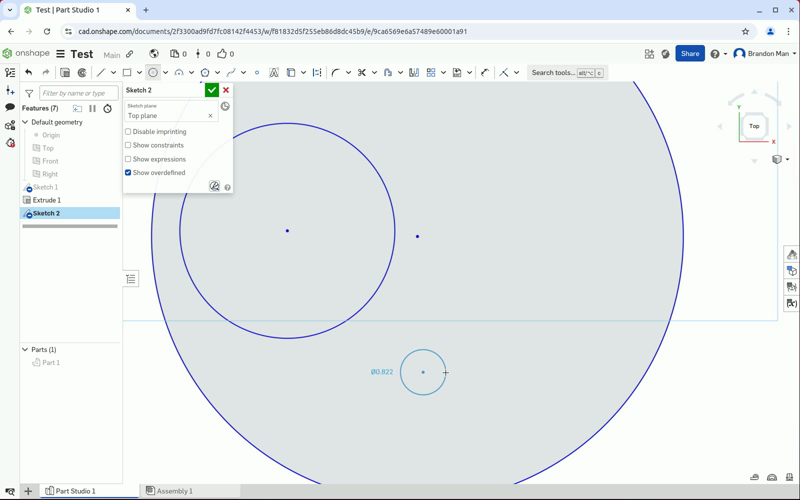
scroll(-6)
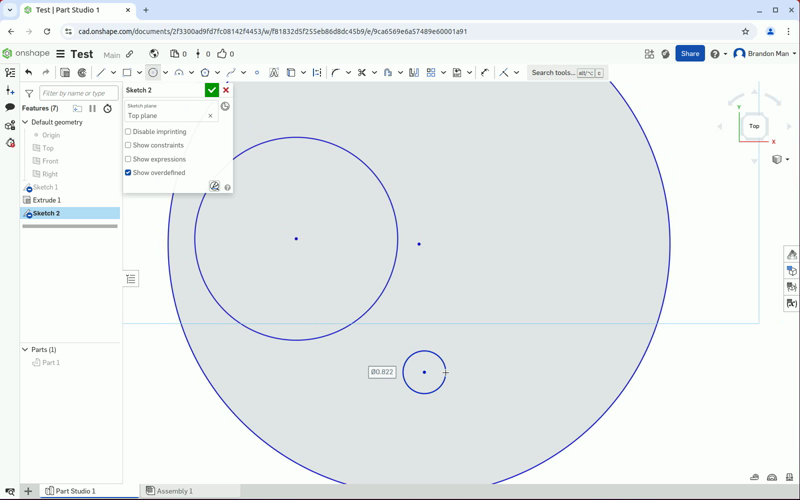
scroll(-6)
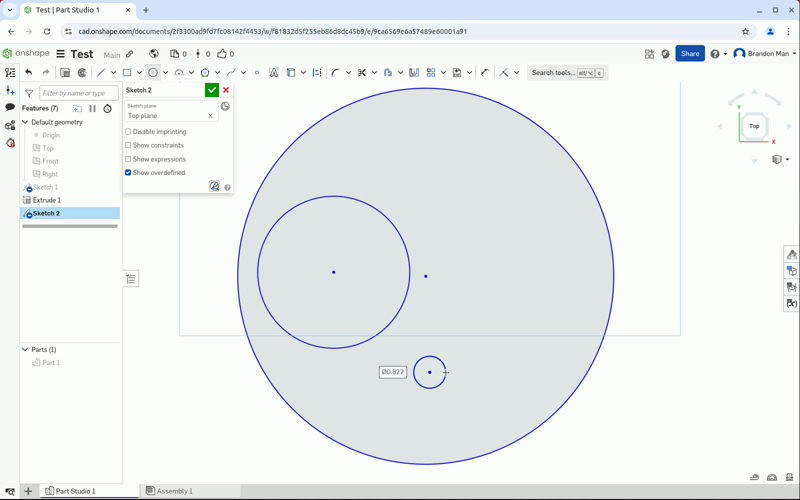
scroll(-6)
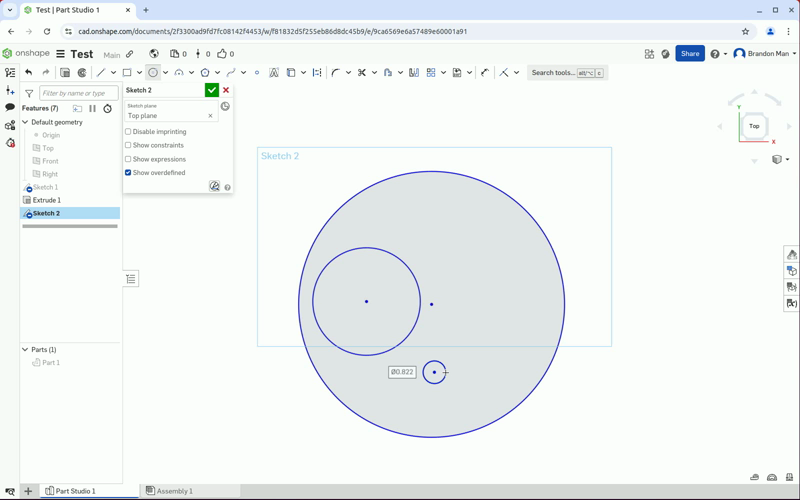
scroll(-6)
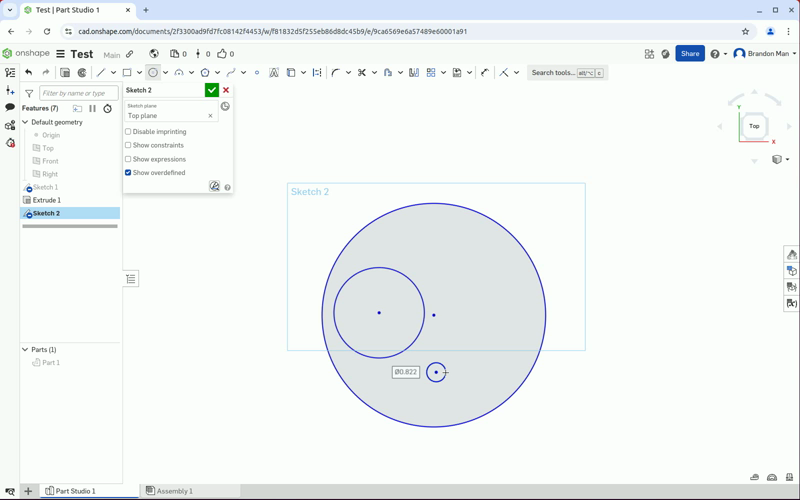
scroll(-6)
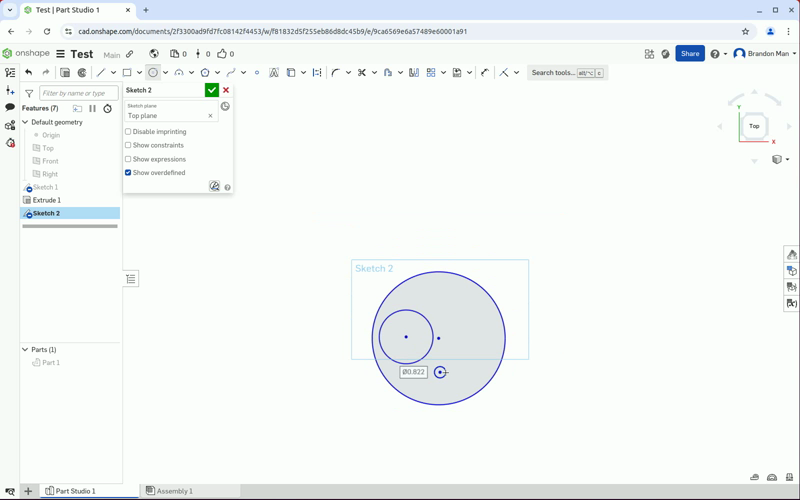
scroll(-6)
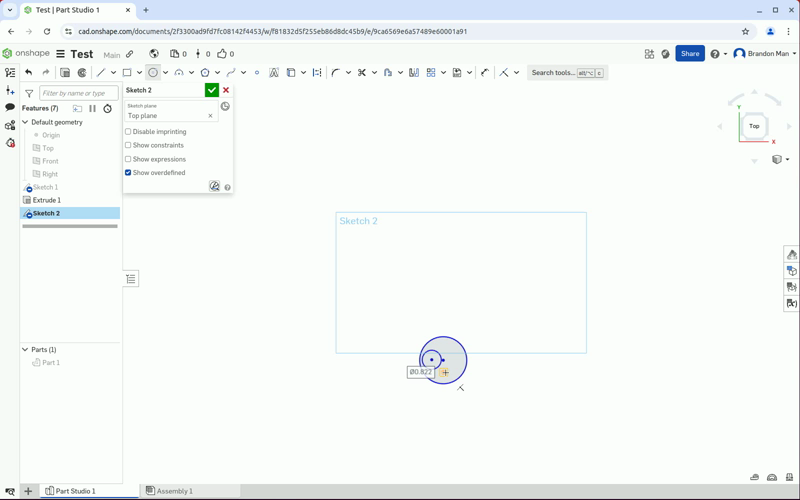
key(esc)
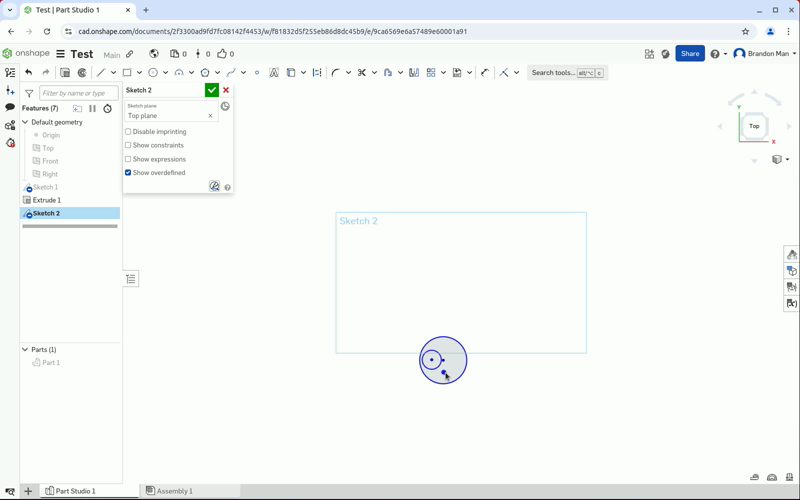
key(c)
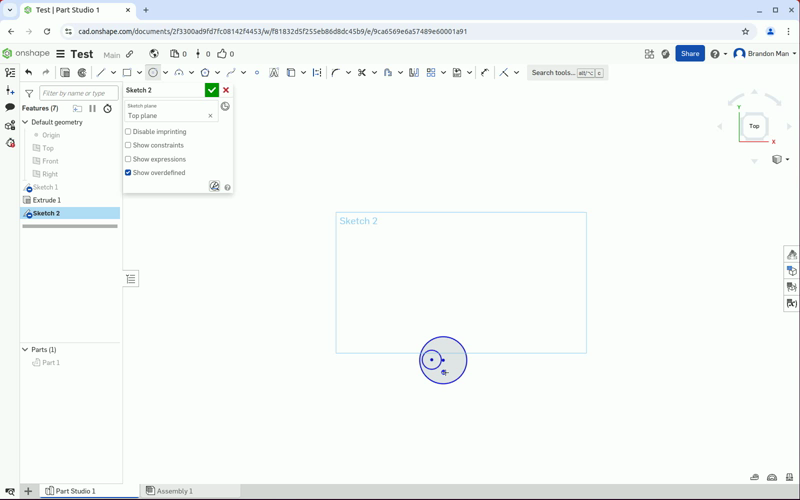
key_down(shift)
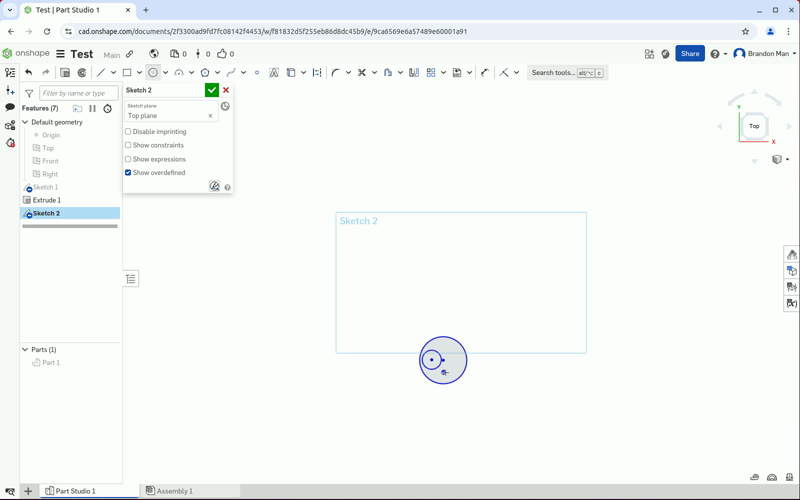
mouse_move(454, 359)
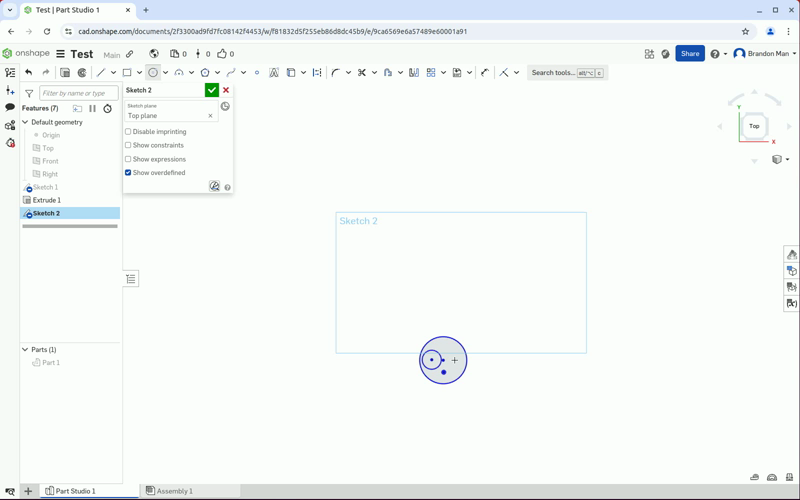
click(454, 359)
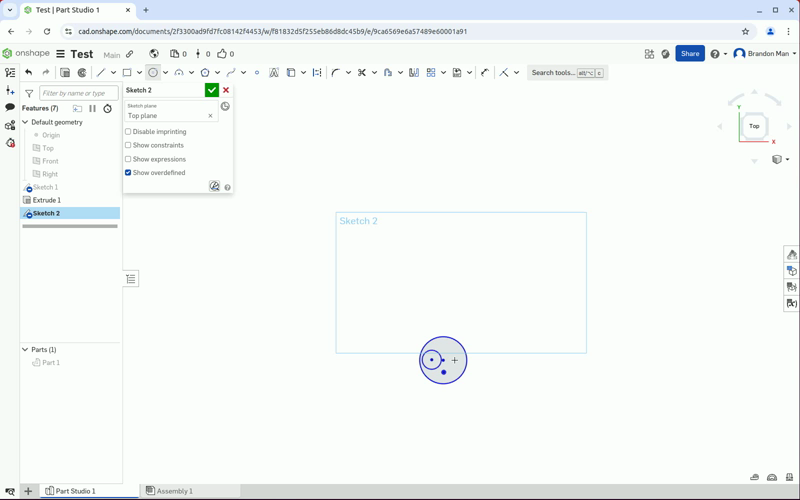
key_up(shift)
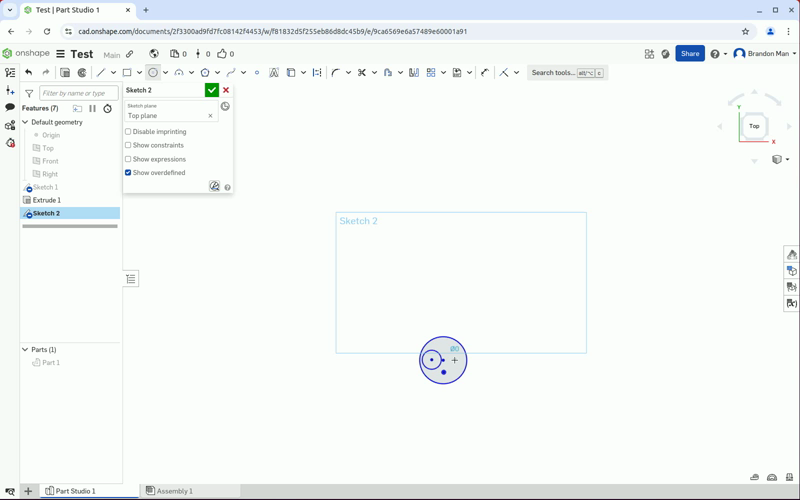
mouse_move(463, 359)
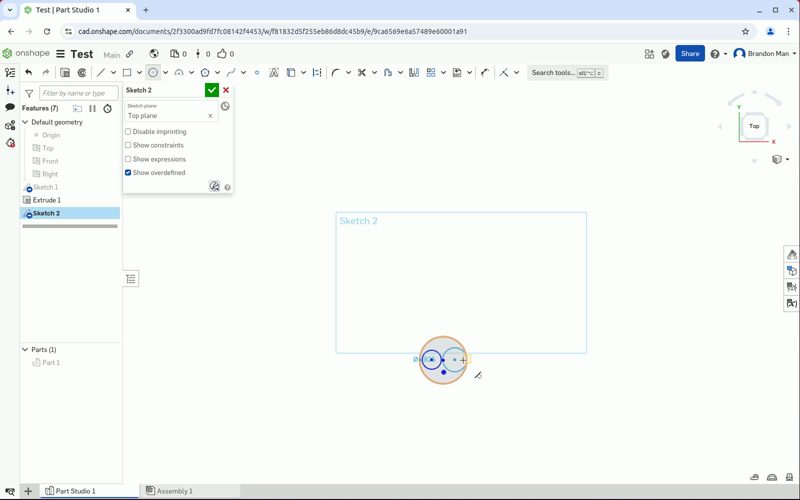
scroll(6)
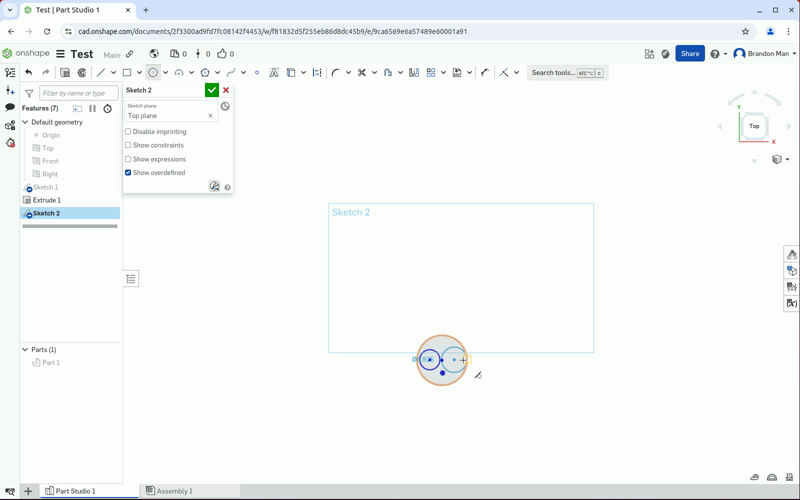
scroll(6)
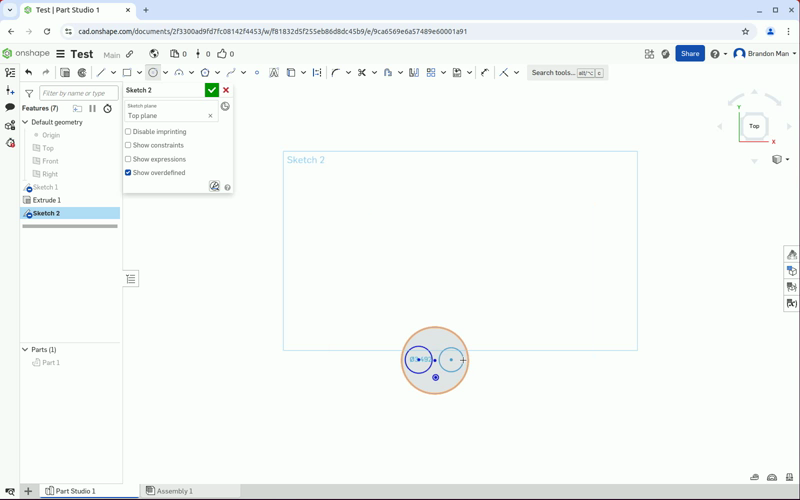
scroll(6)
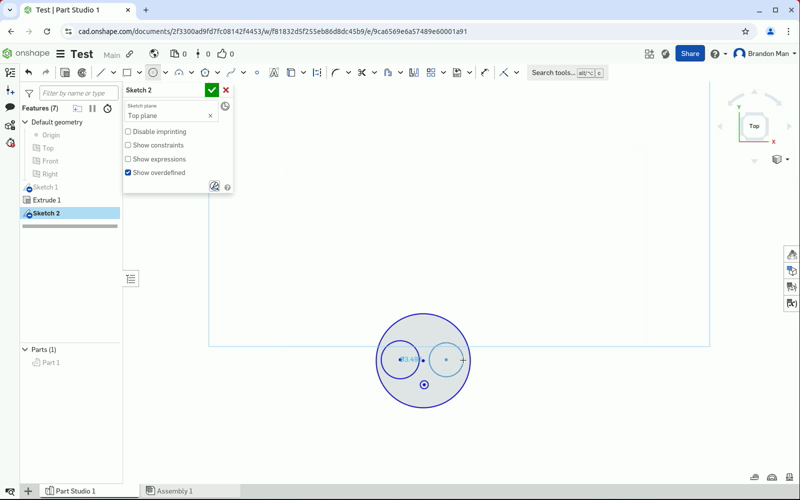
scroll(6)
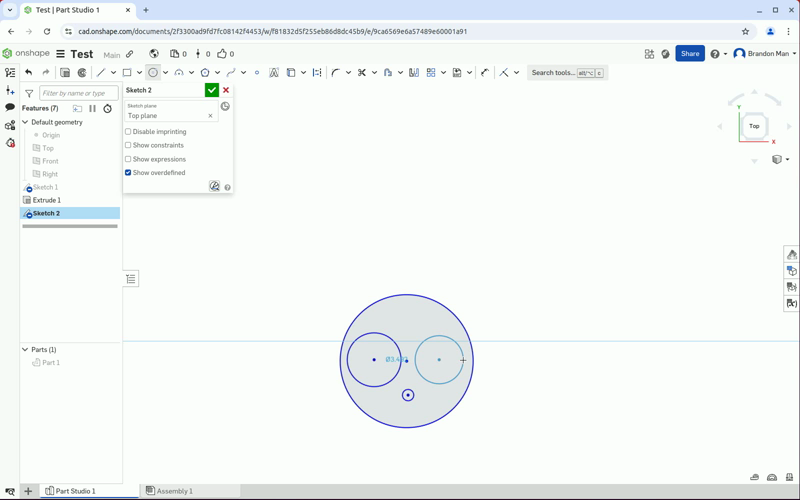
scroll(6)
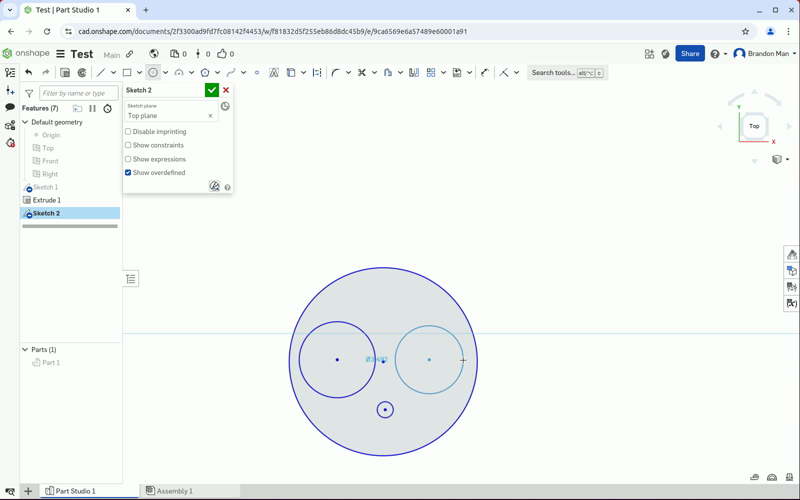
scroll(6)
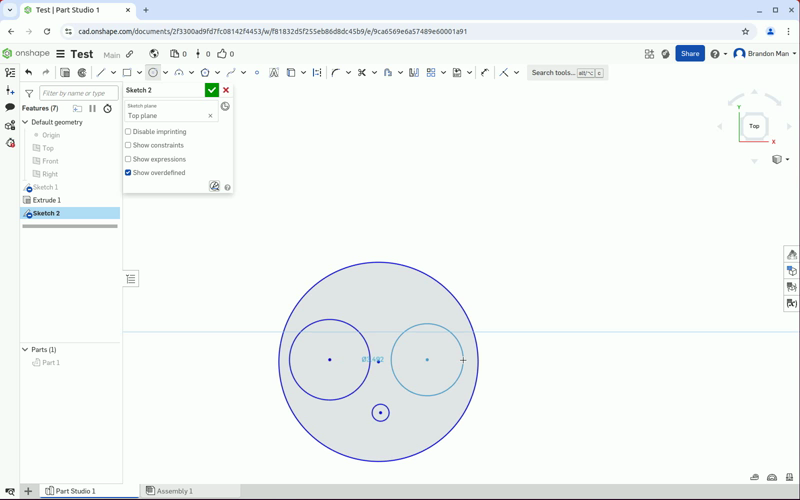
scroll(6)
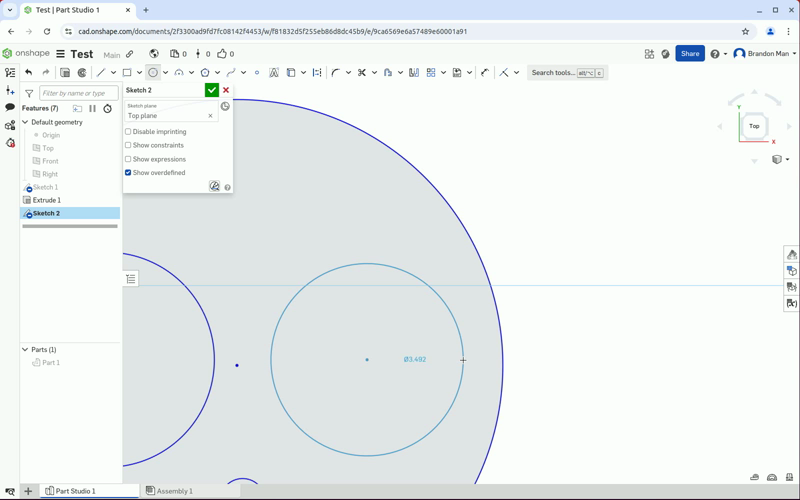
click(463, 359)
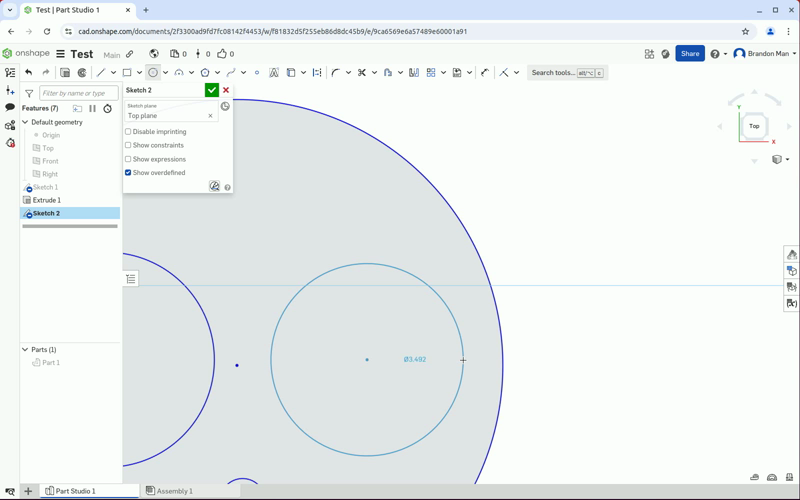
scroll(-6)
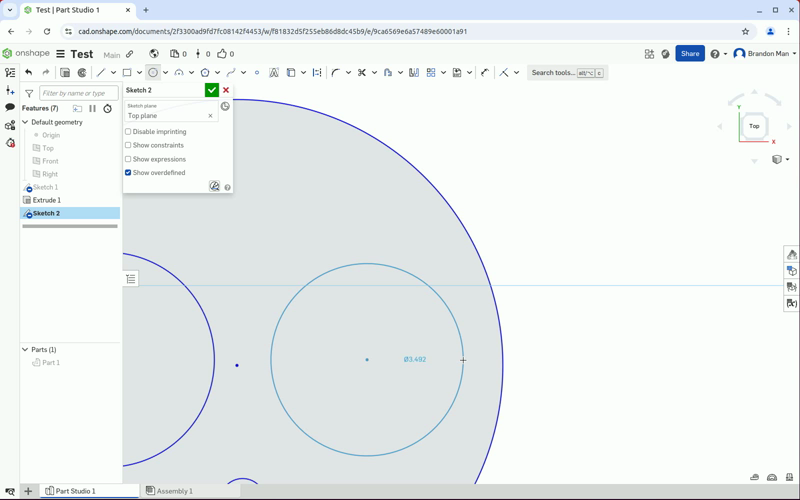
scroll(-6)
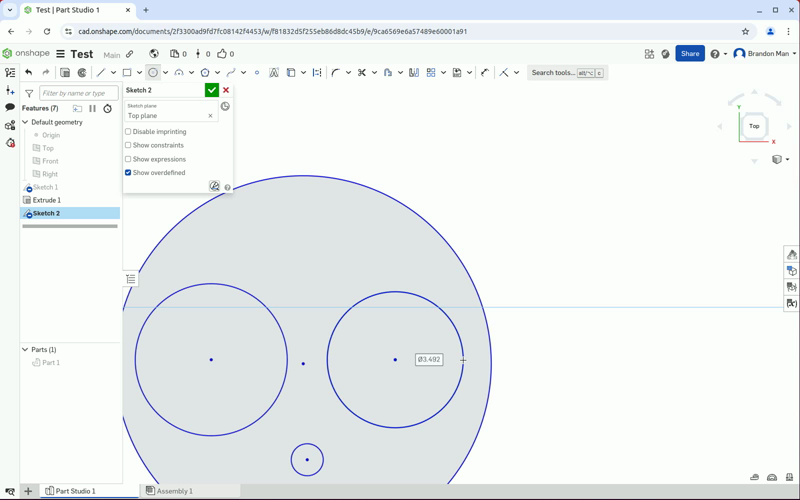
scroll(-6)
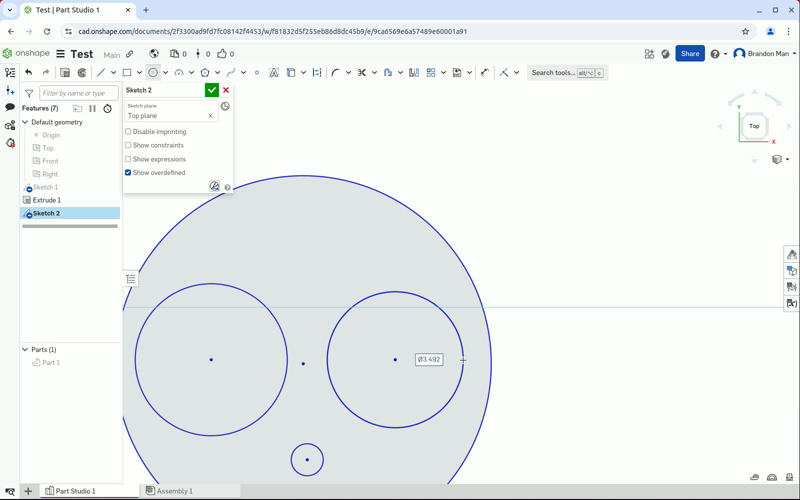
scroll(-6)
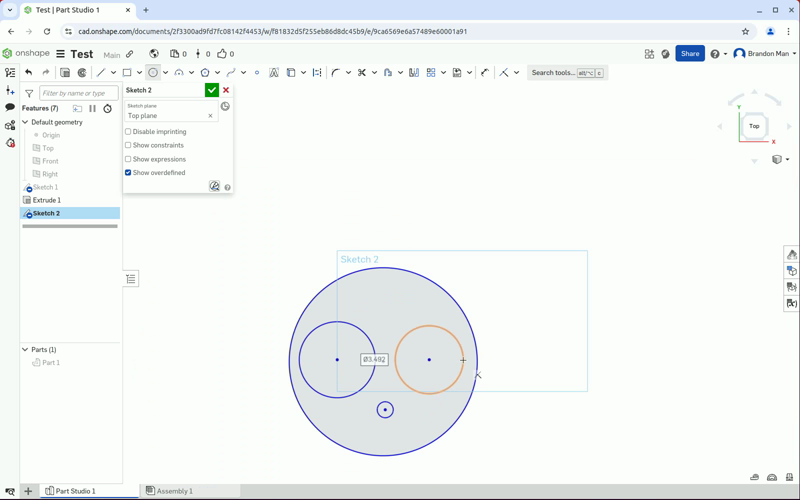
scroll(-6)
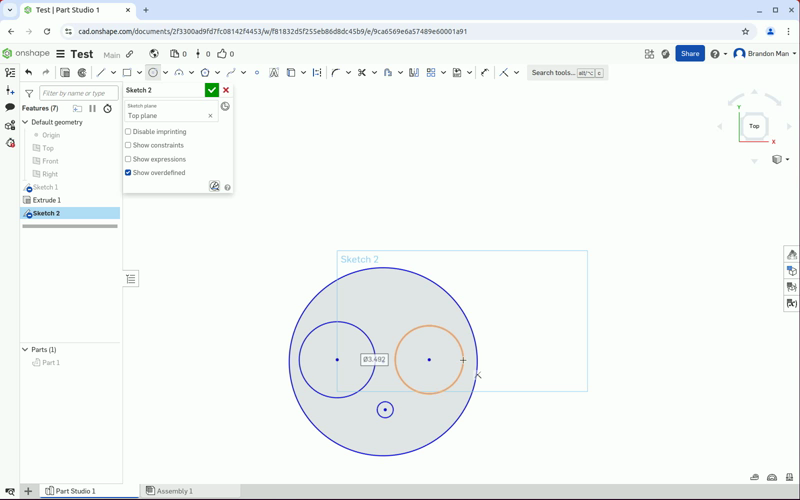
scroll(-6)
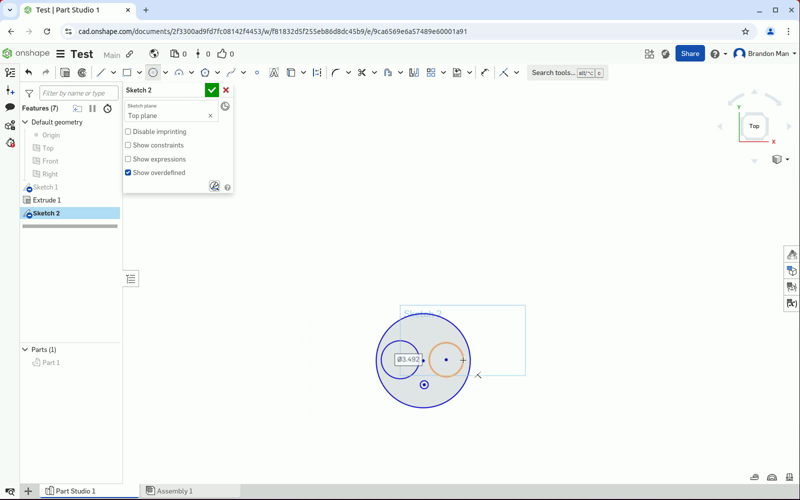
scroll(-6)
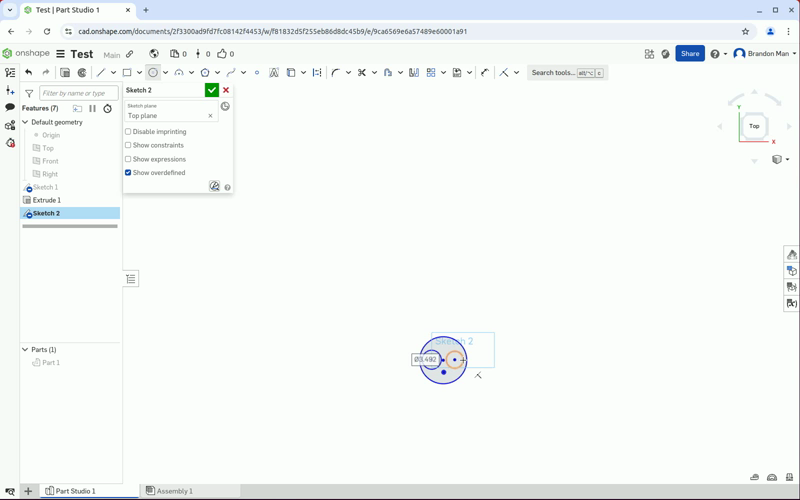
key(esc)
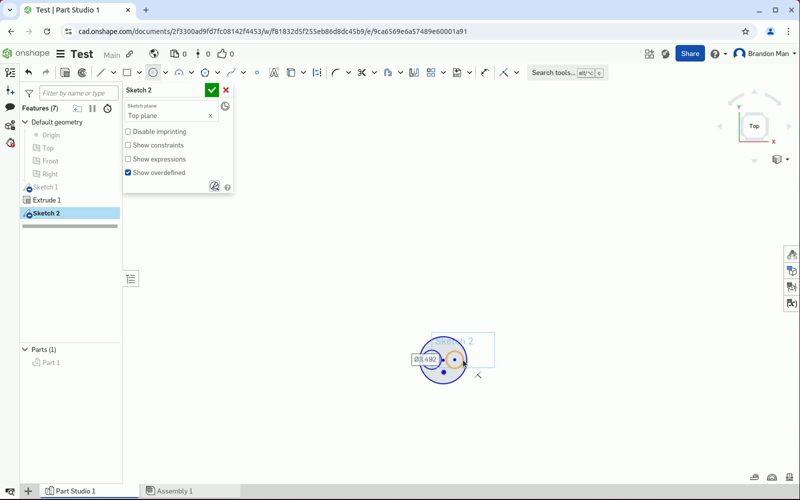
mouse_move(446, 375)
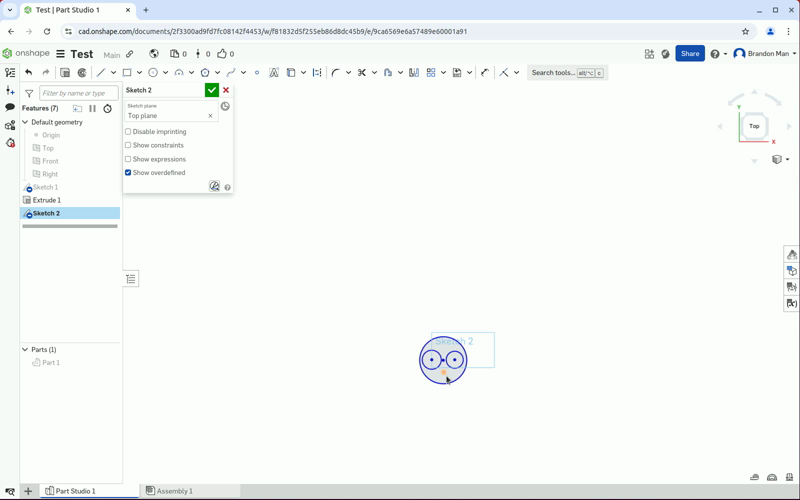
scroll(6)
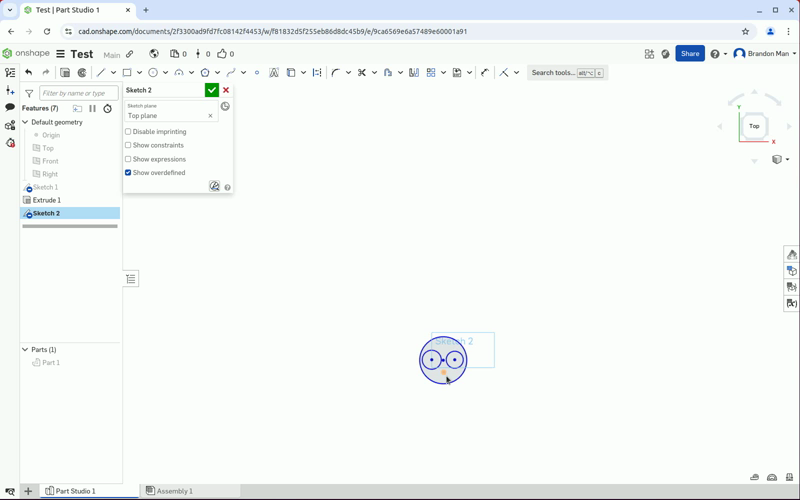
scroll(6)
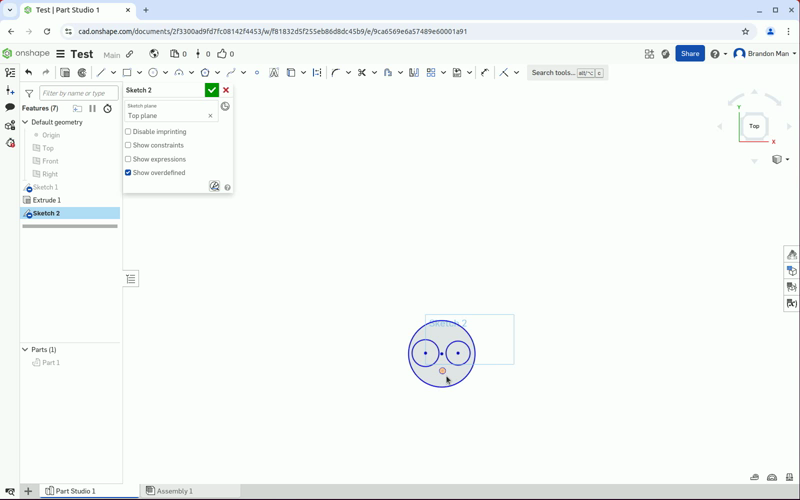
scroll(6)
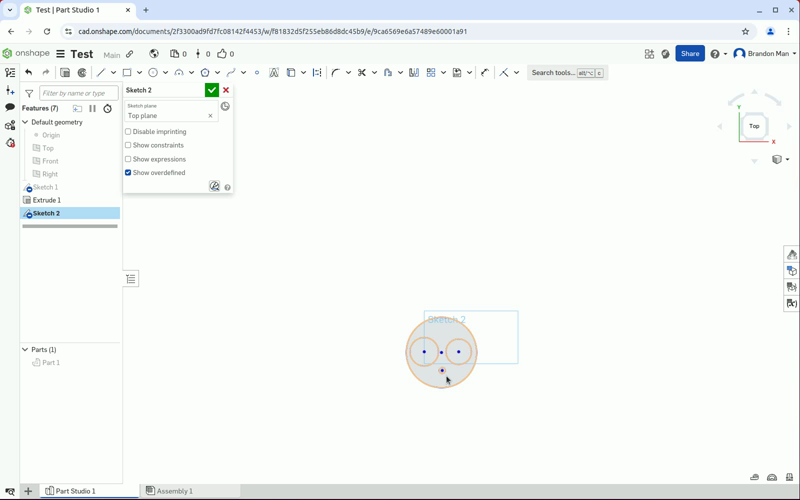
scroll(6)
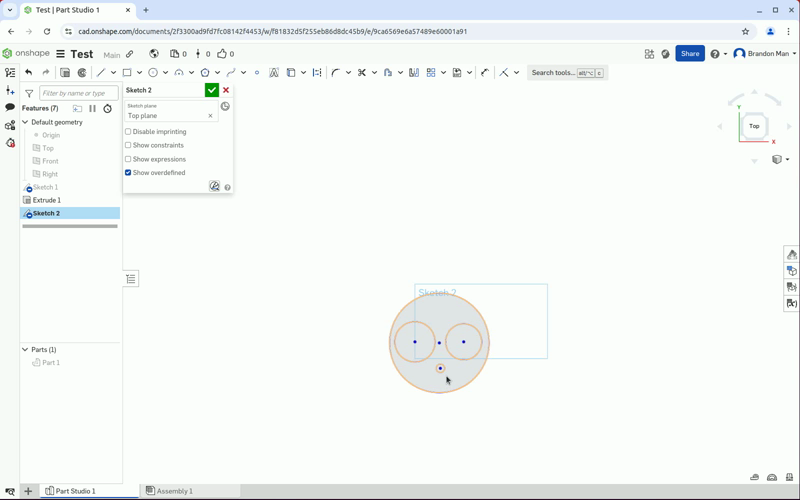
scroll(6)
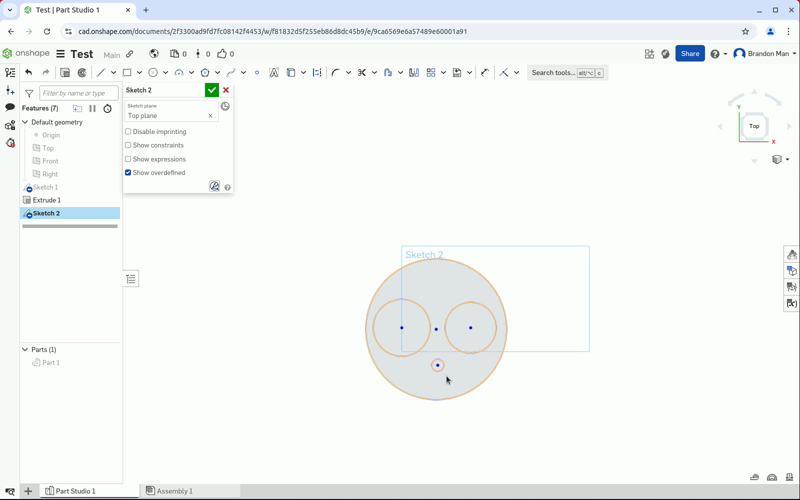
scroll(6)
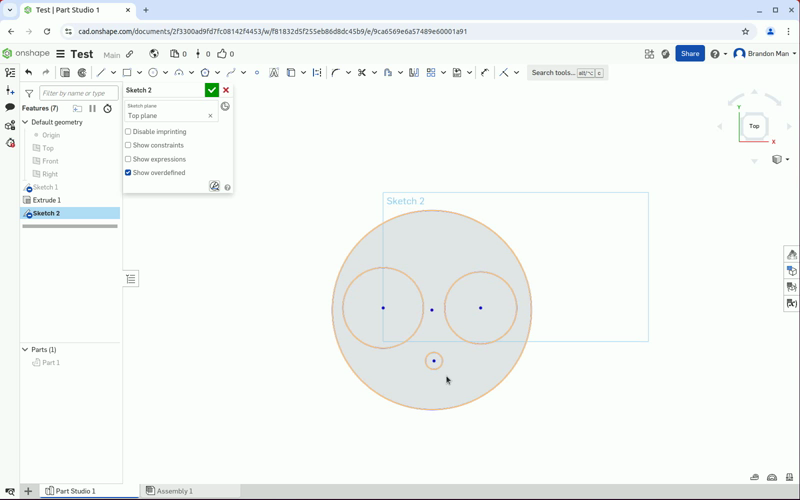
scroll(6)
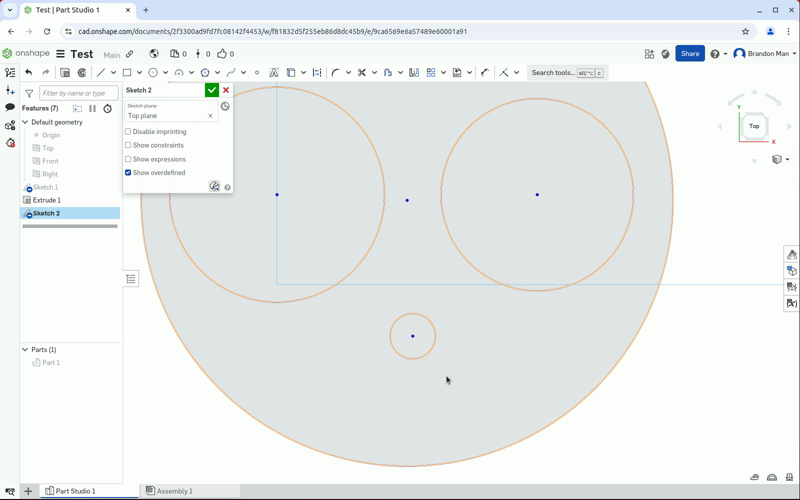
click(446, 375)
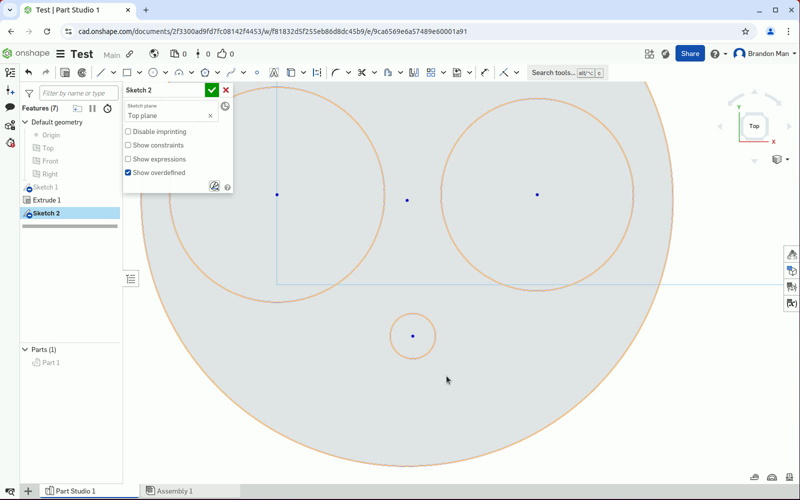
scroll(-6)
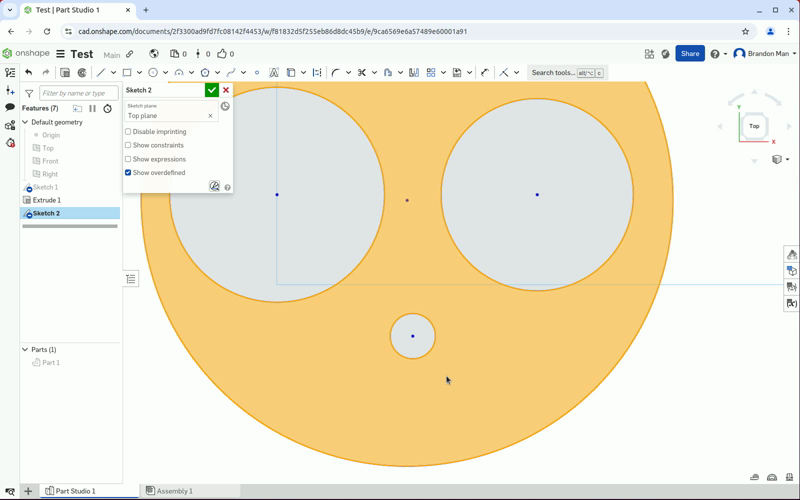
scroll(-6)
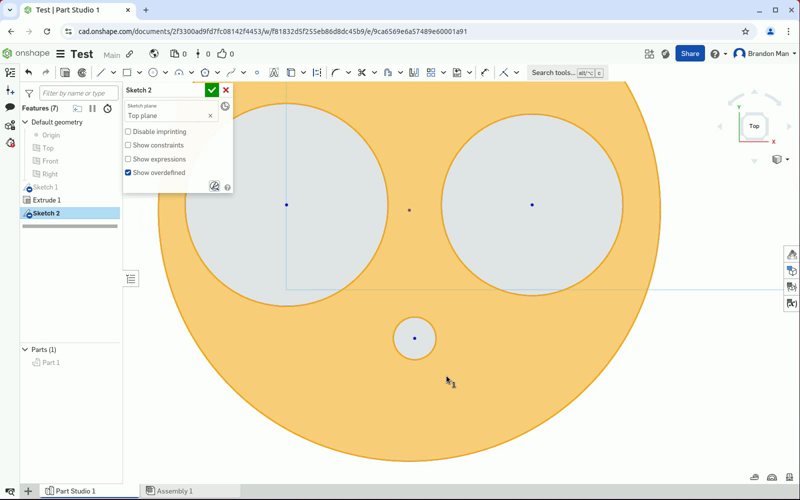
scroll(-6)
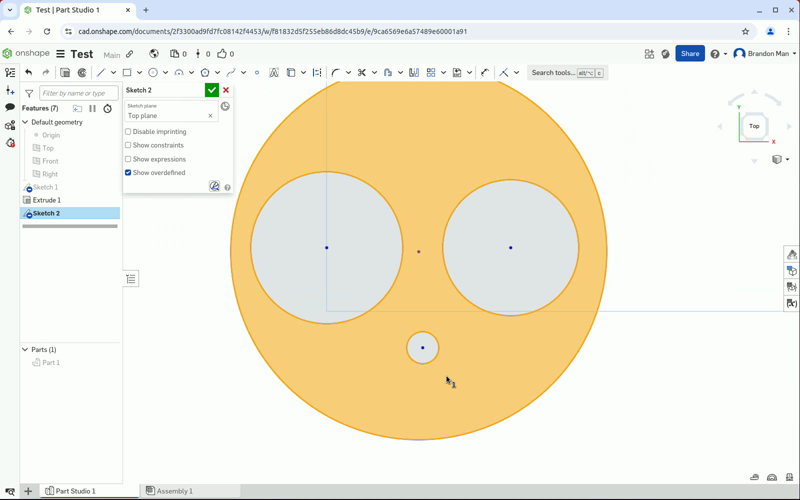
scroll(-6)
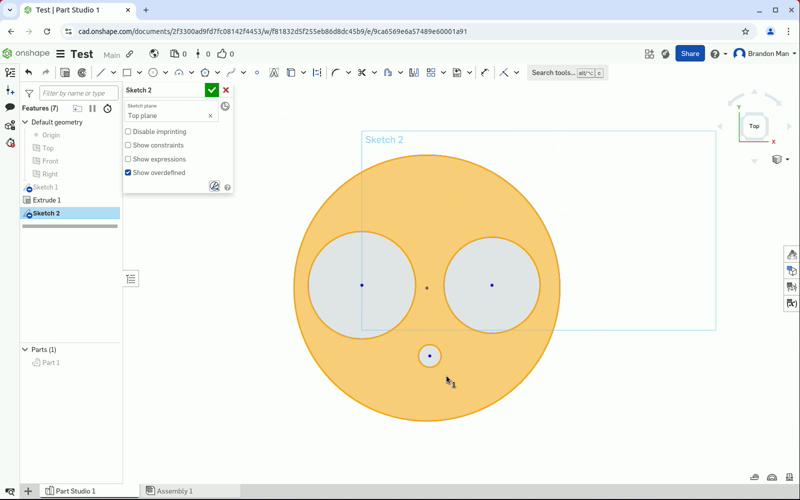
scroll(-6)
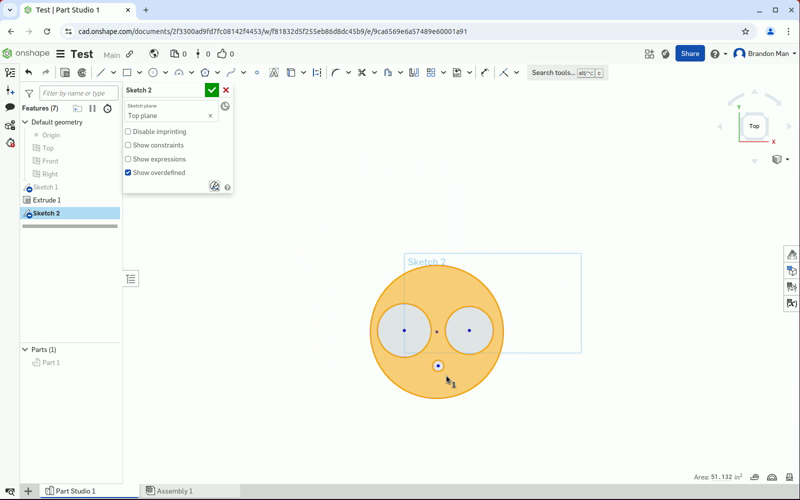
scroll(-6)
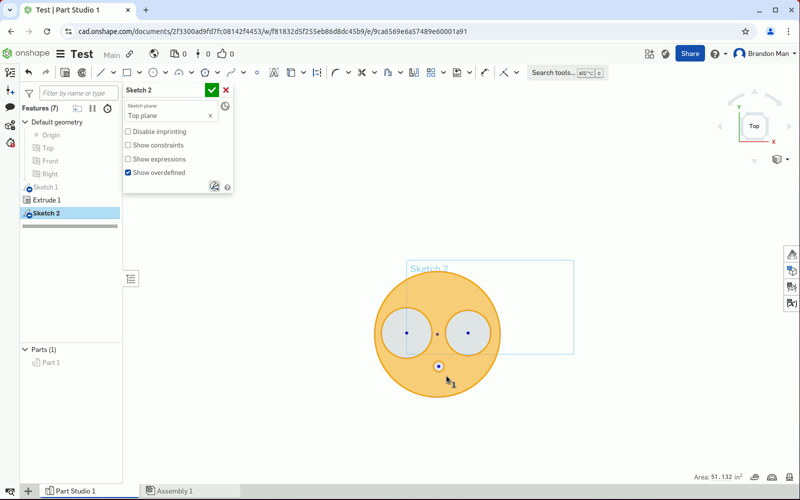
scroll(-6)
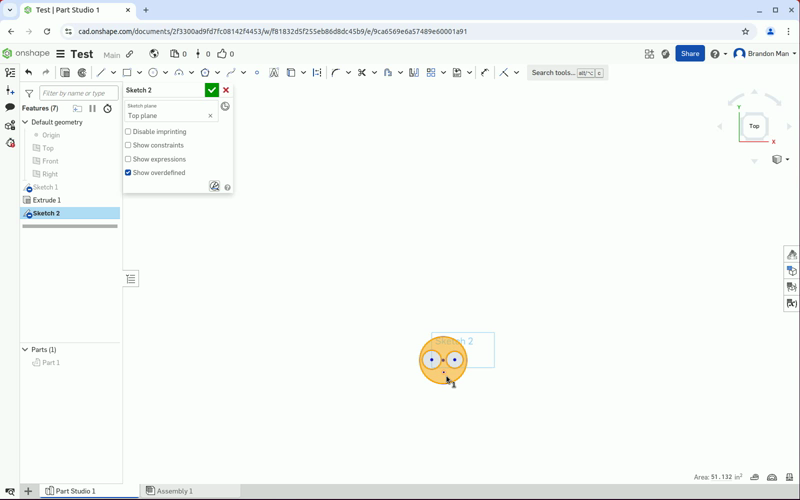
mouse_move(73, 352)
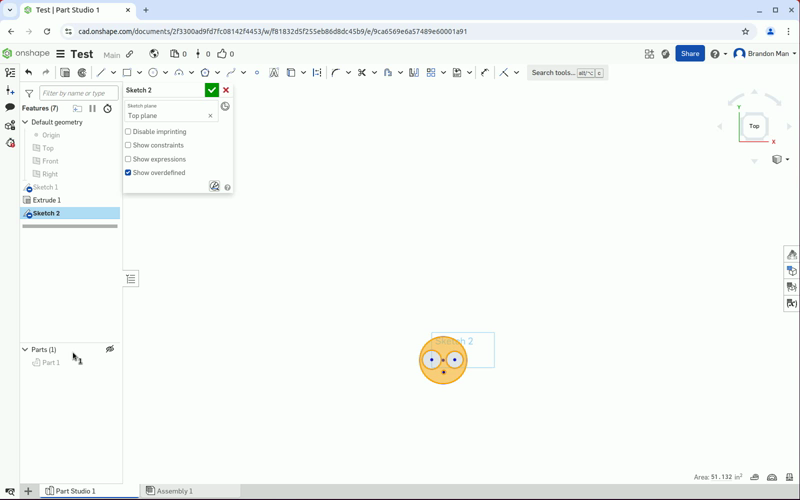
key(shift+y)
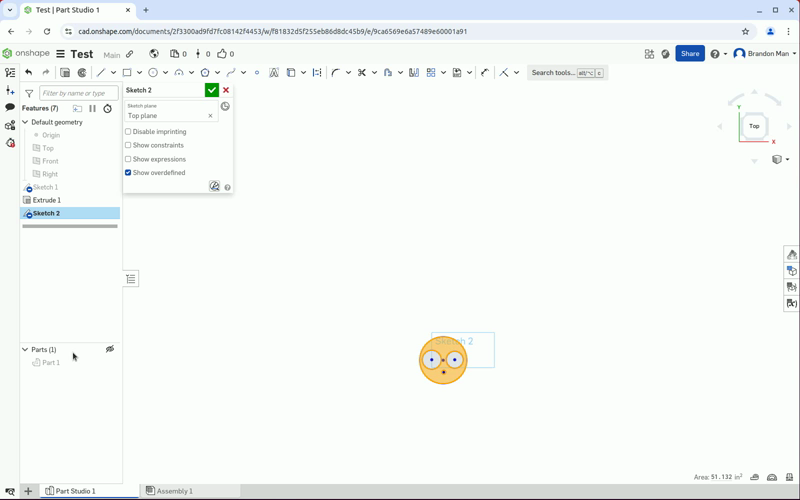
key(shift+e)
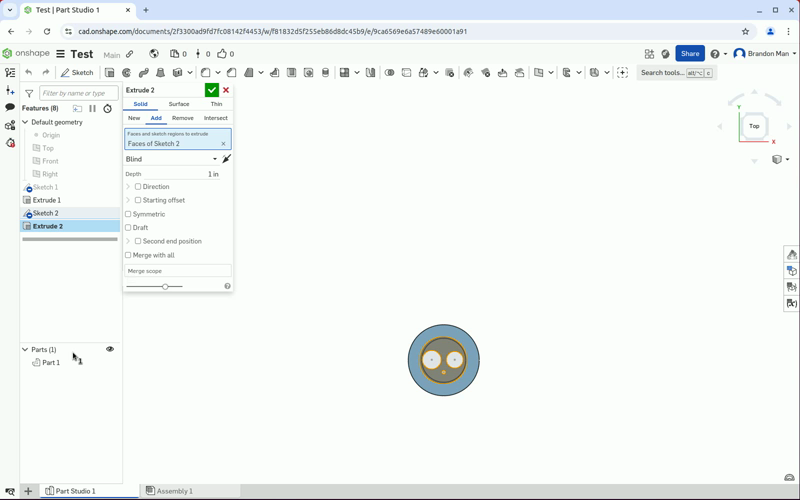
mouse_move(143, 106)
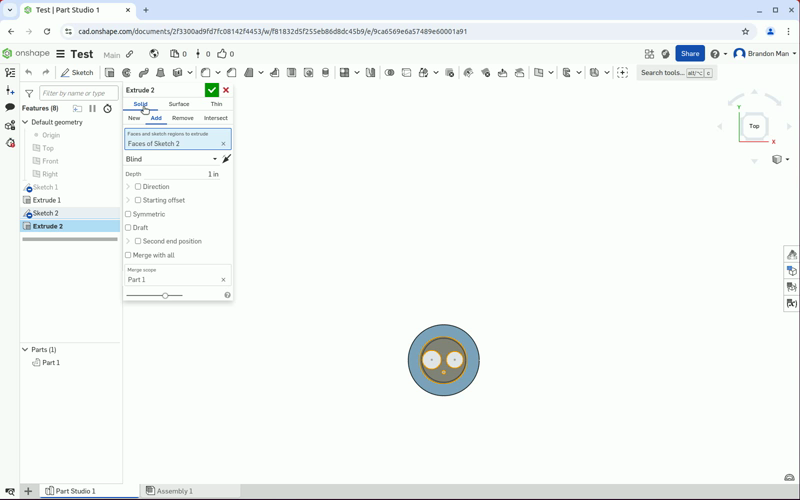
click(143, 106)
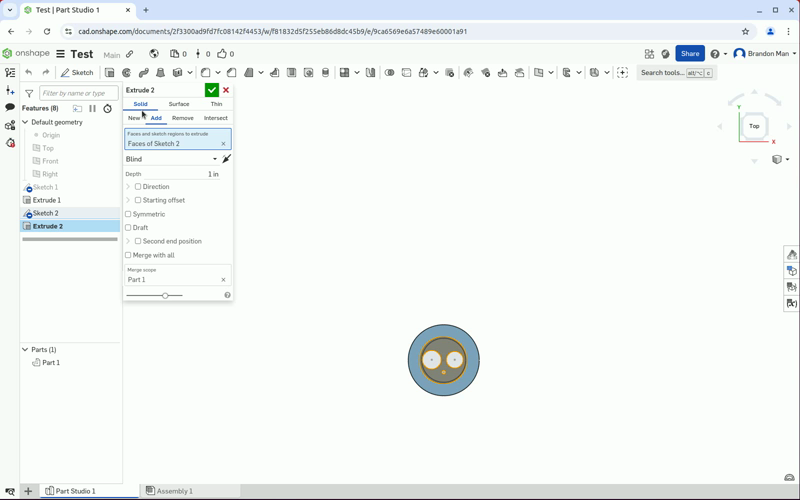
mouse_move(137, 120)
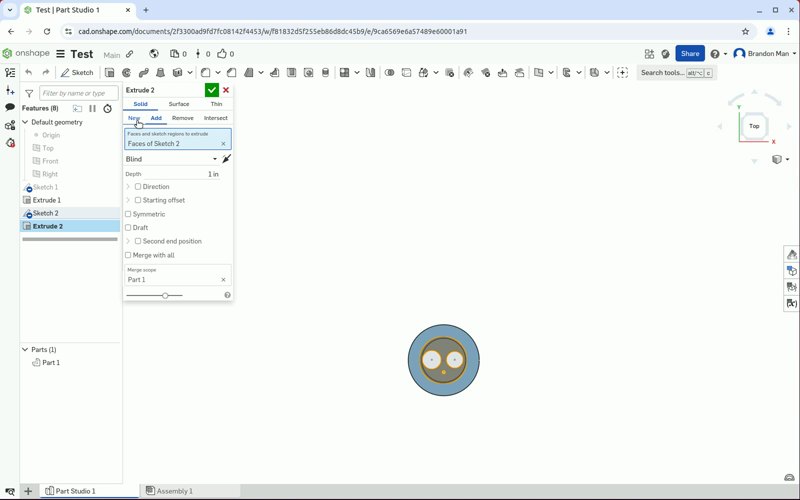
click(137, 120)
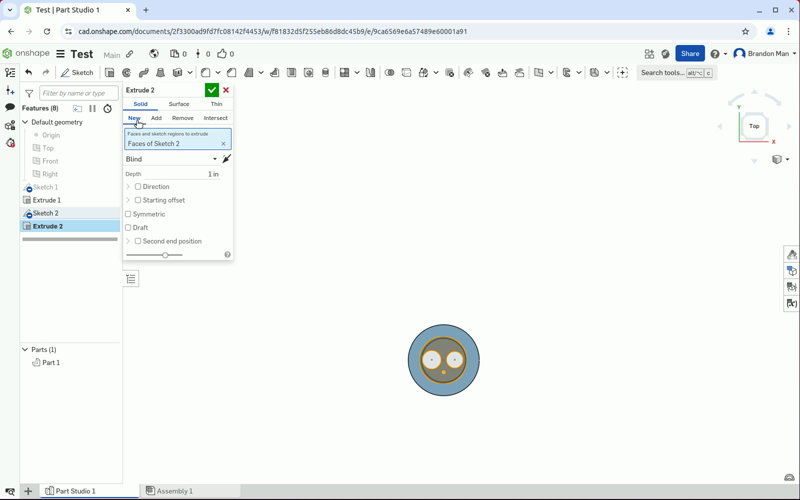
key(tab, 4)
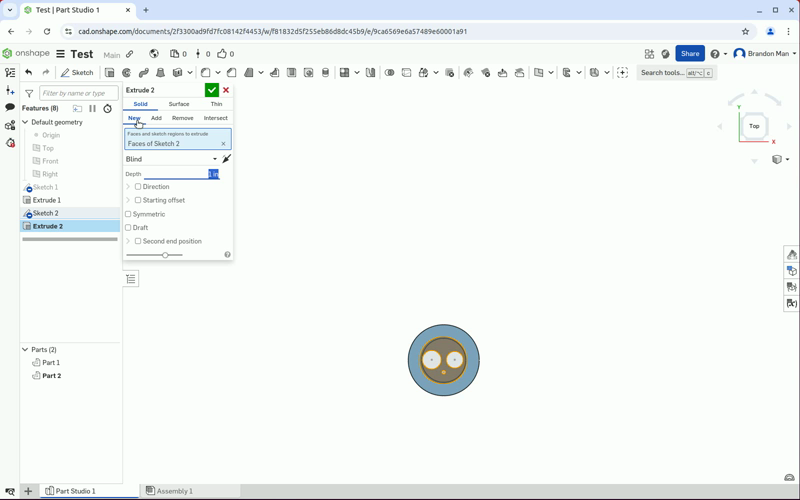
text(2.889)
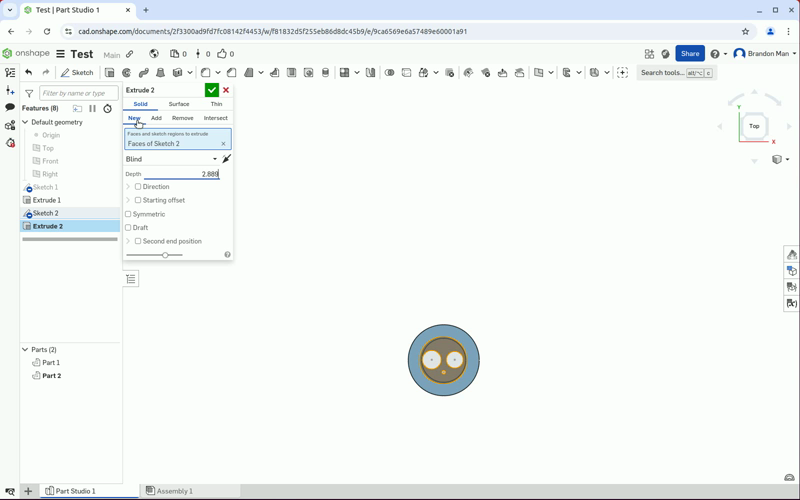
key(enter)
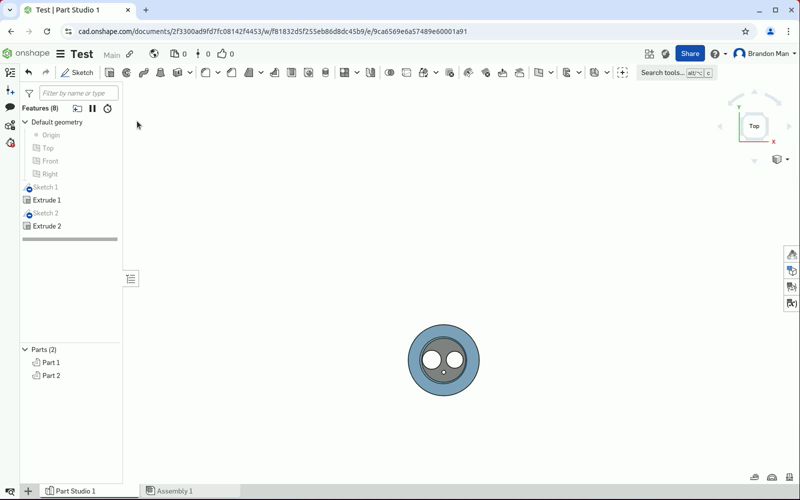
key(shift+h)
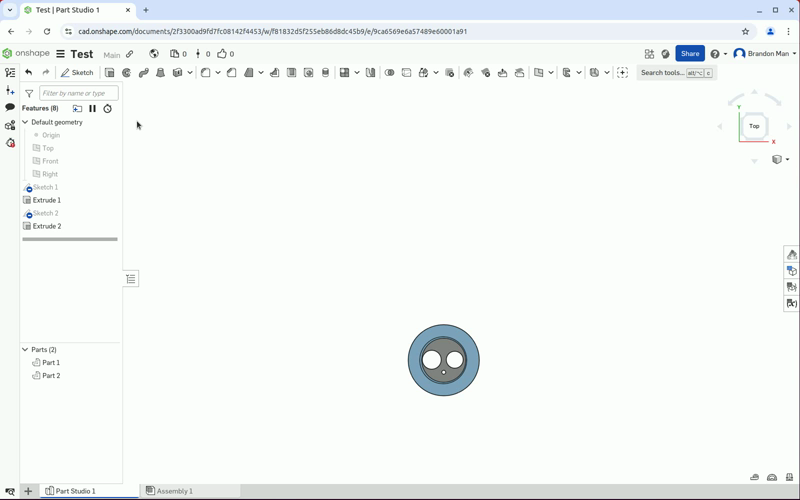
key(shift+h)
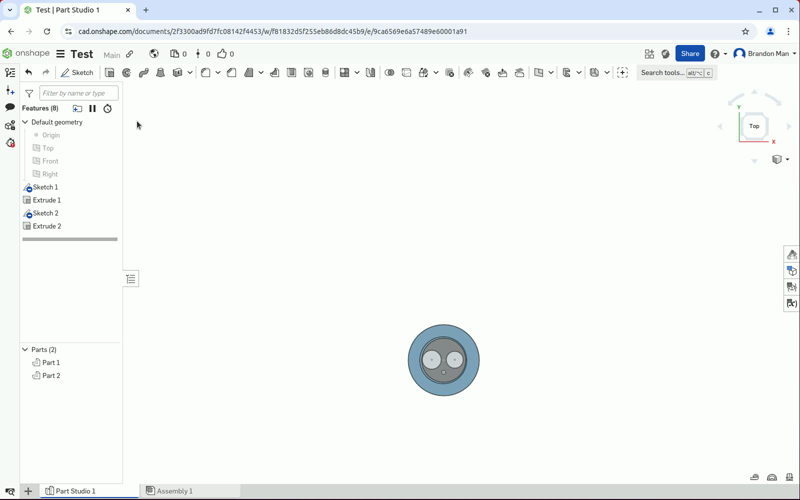
key(shift+7)
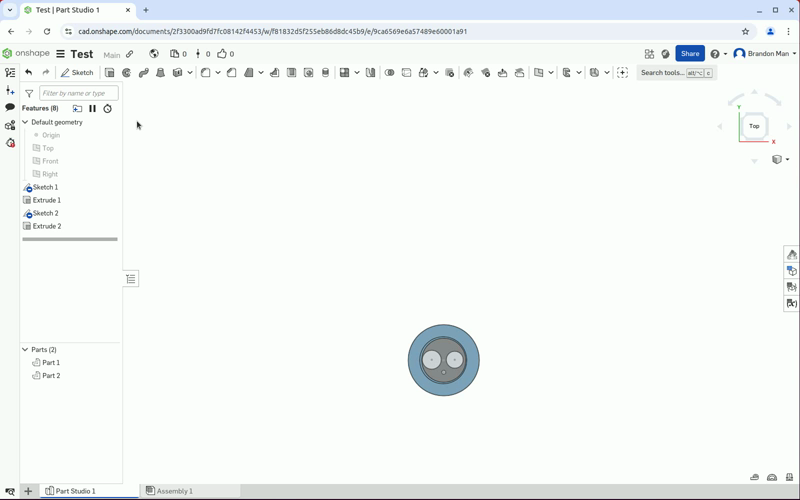
key(up, 3)
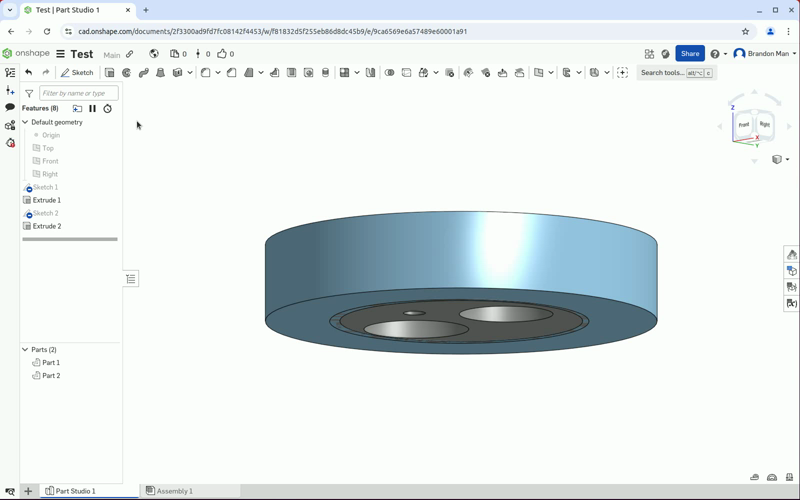
key(left, 3)
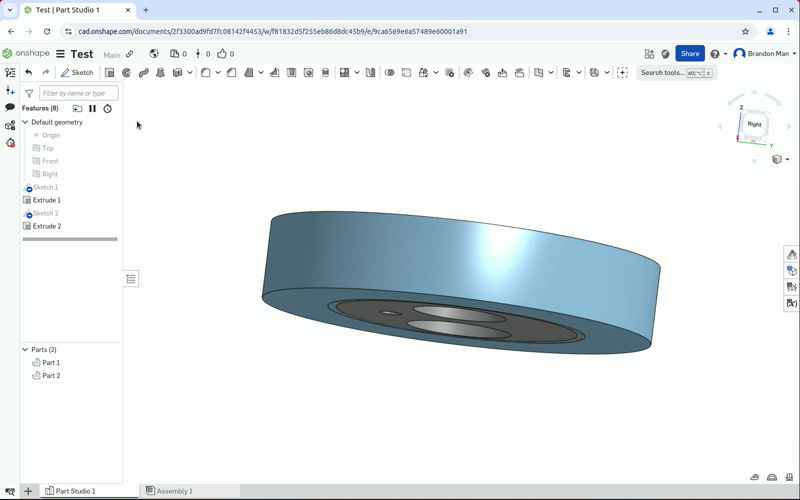
key(right, 3)
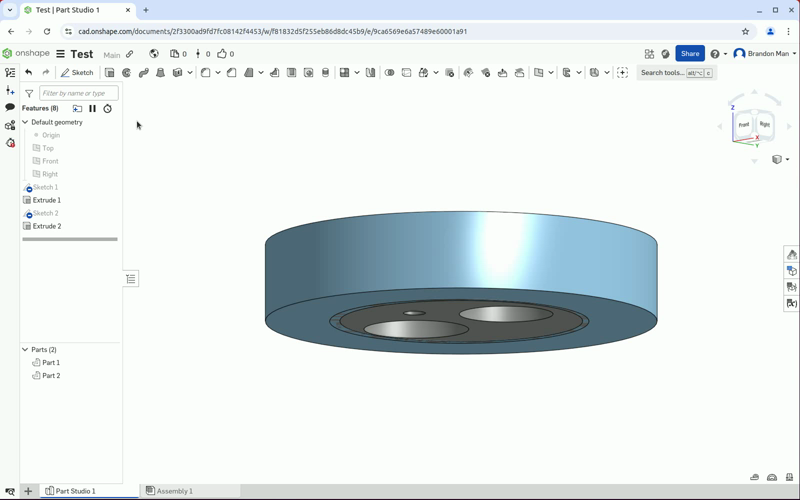
key(down, 3)
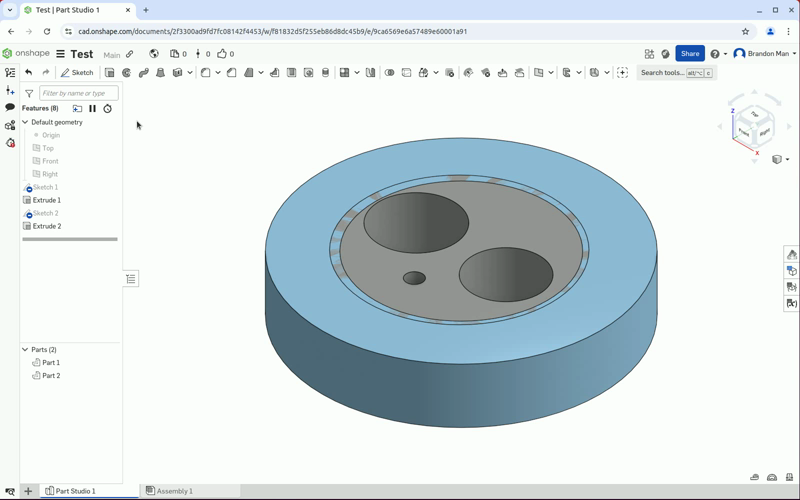
mouse_move(73, 189)
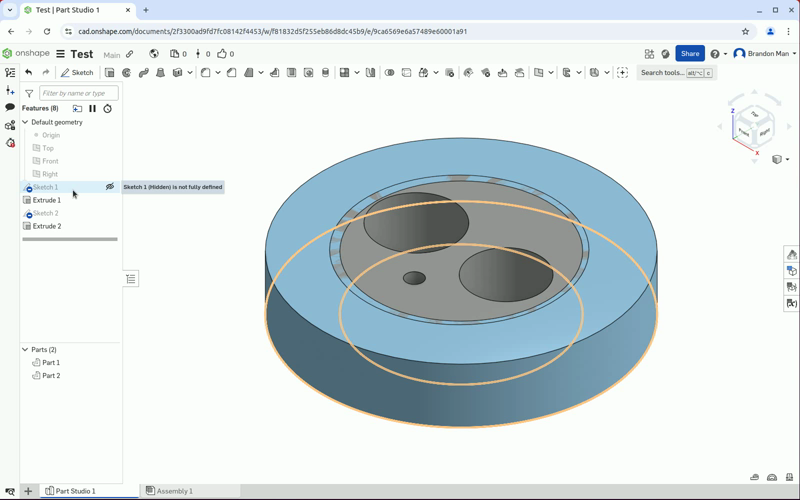
click(73, 189)